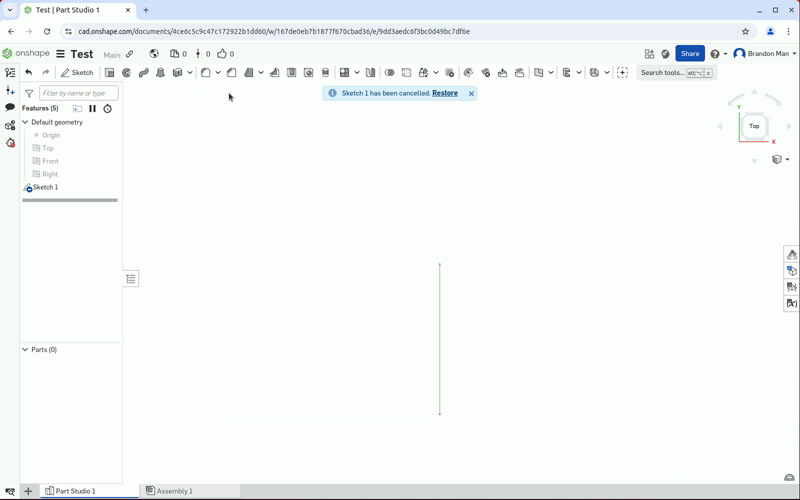
key(shift+h)
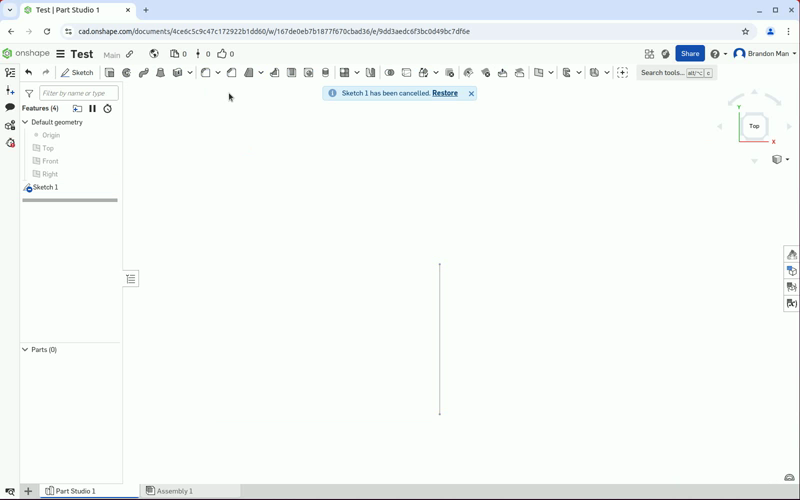
key(shift+s)
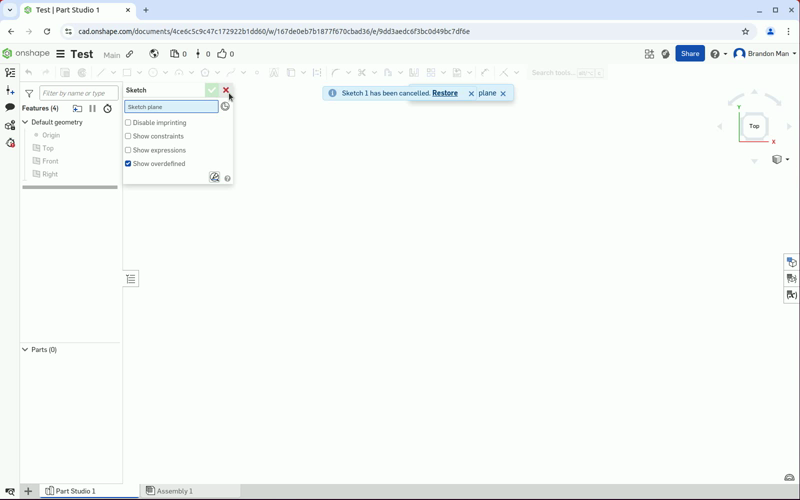
mouse_move(73, 150)
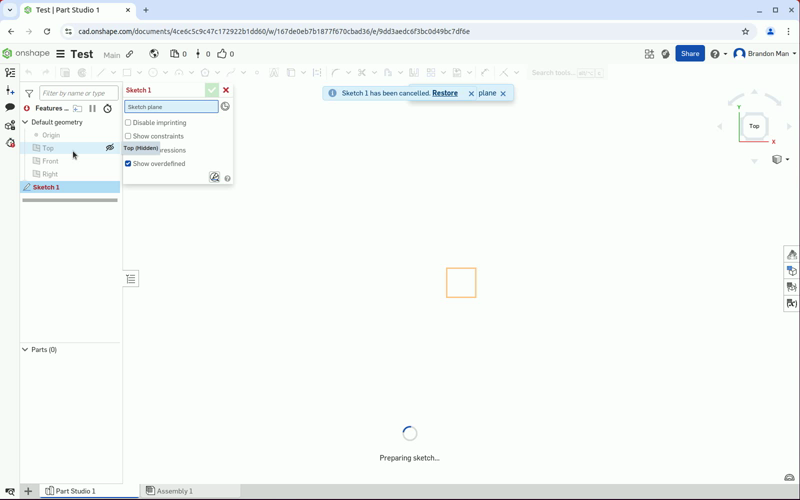
click(73, 150)
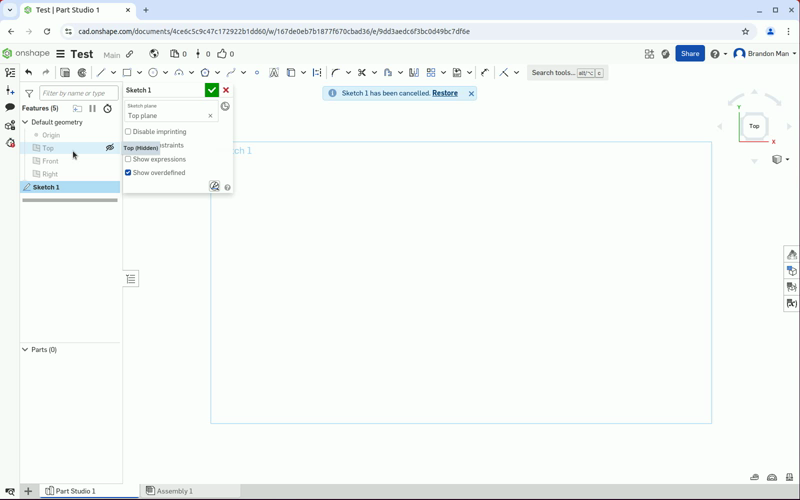
mouse_move(73, 352)
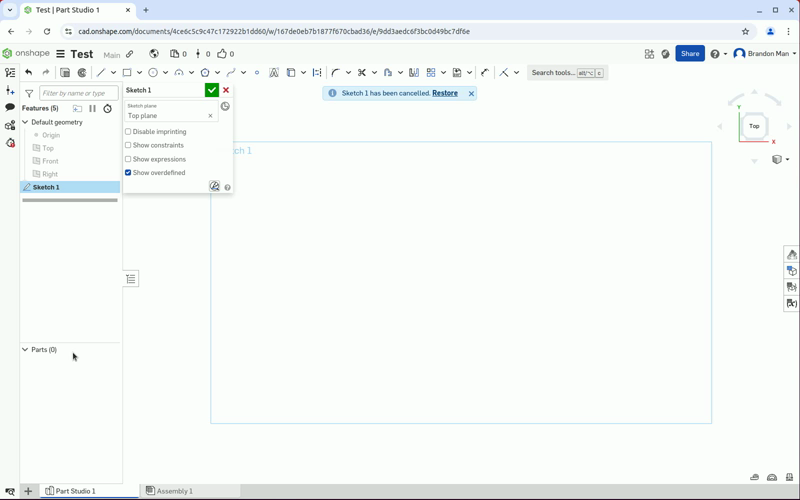
key(y)
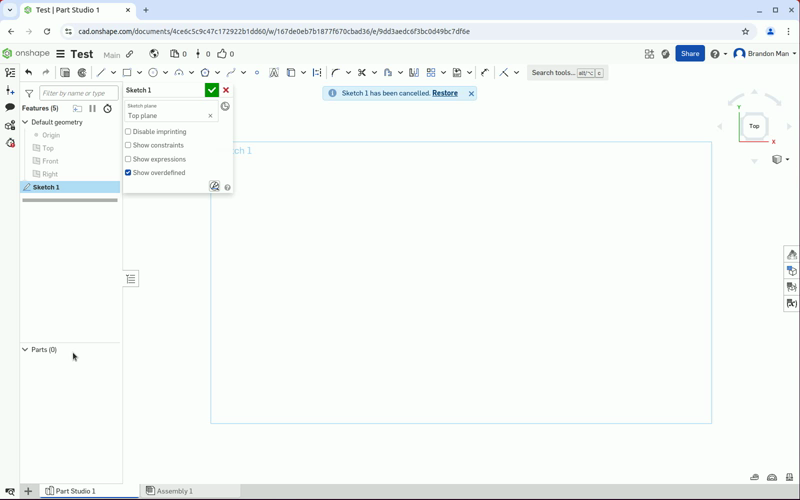
key(c)
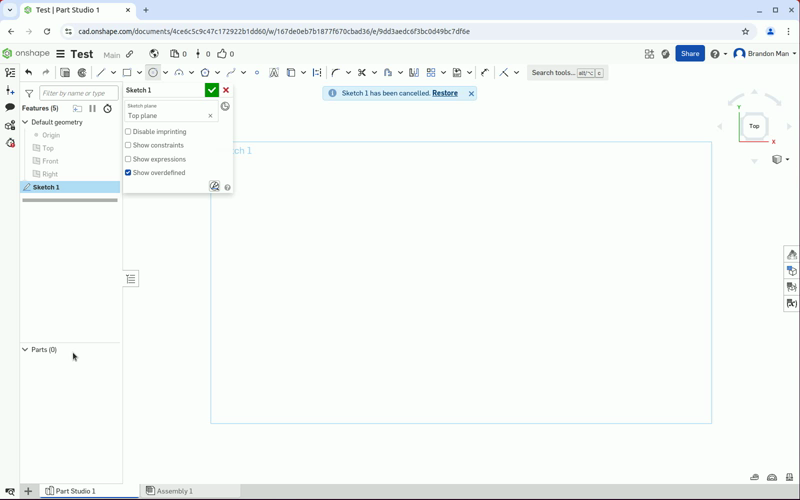
key_down(shift)
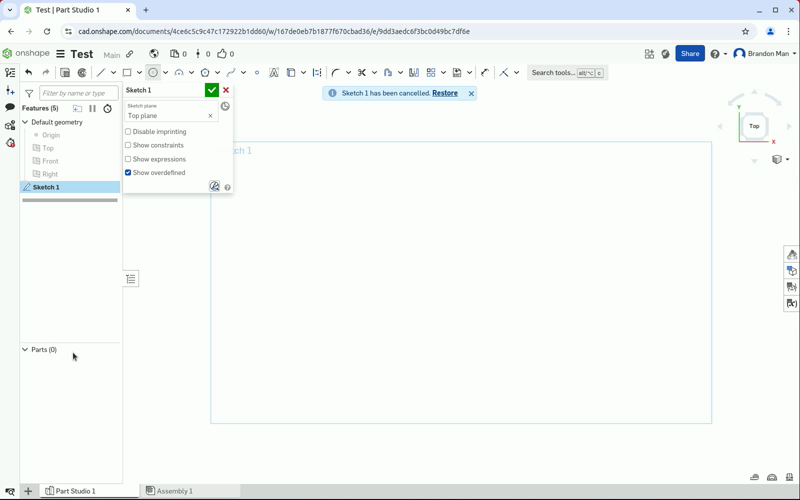
mouse_move(467, 282)
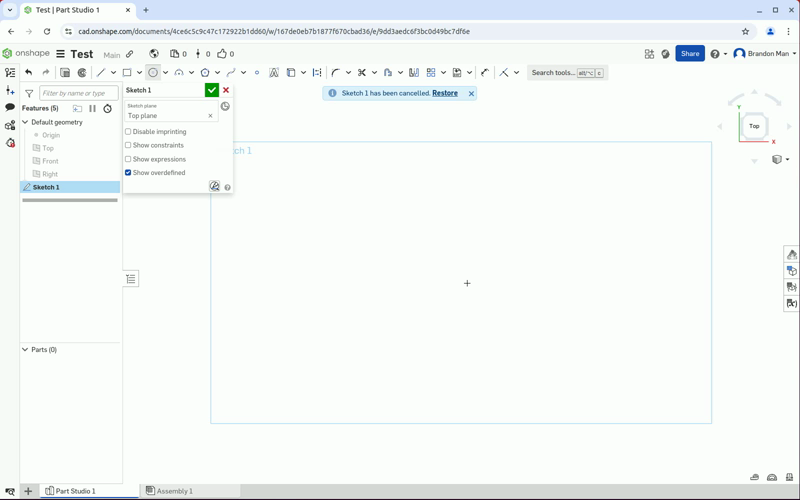
click(467, 282)
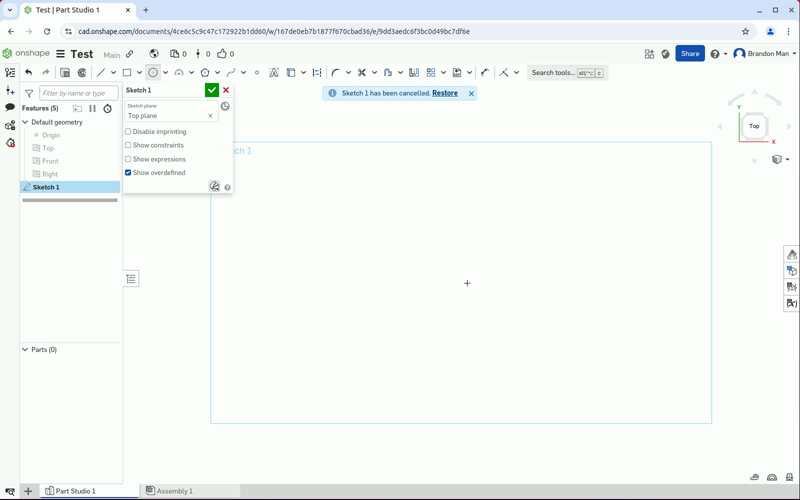
key_up(shift)
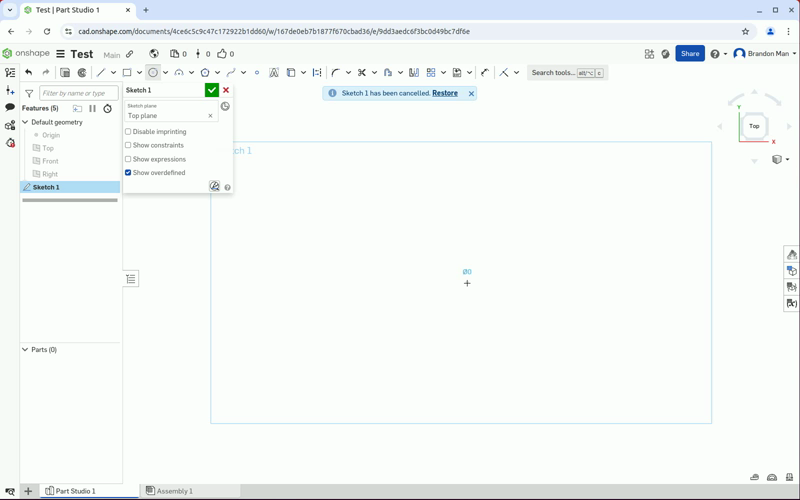
mouse_move(470, 282)
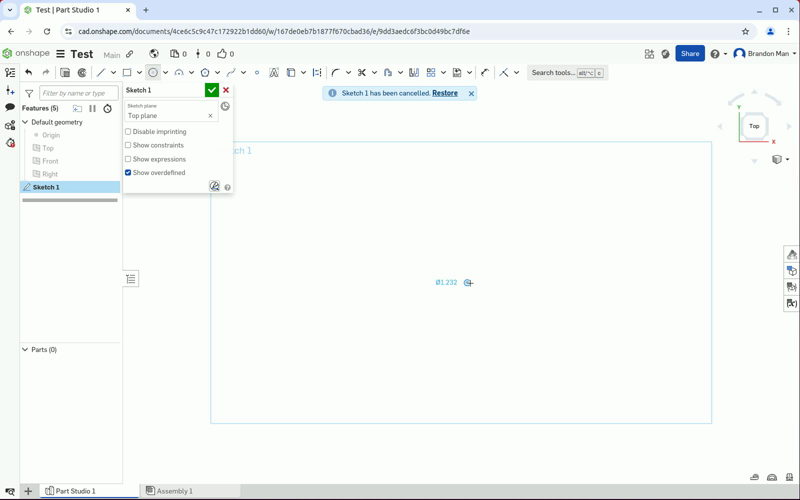
click(470, 282)
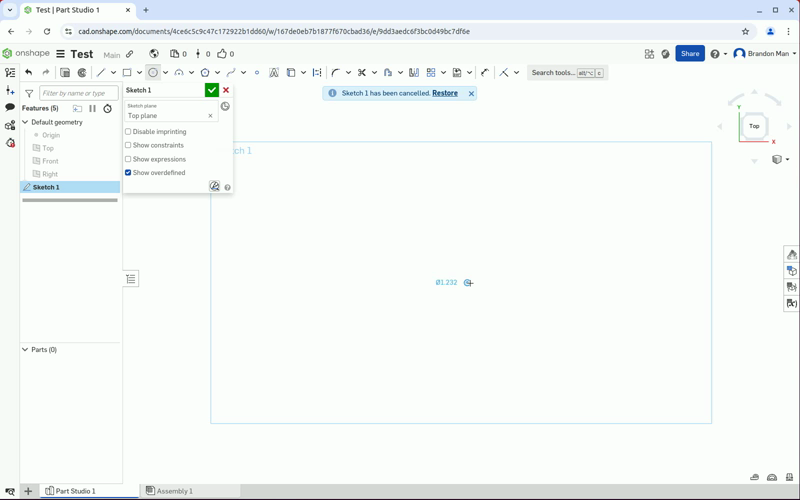
key(esc)
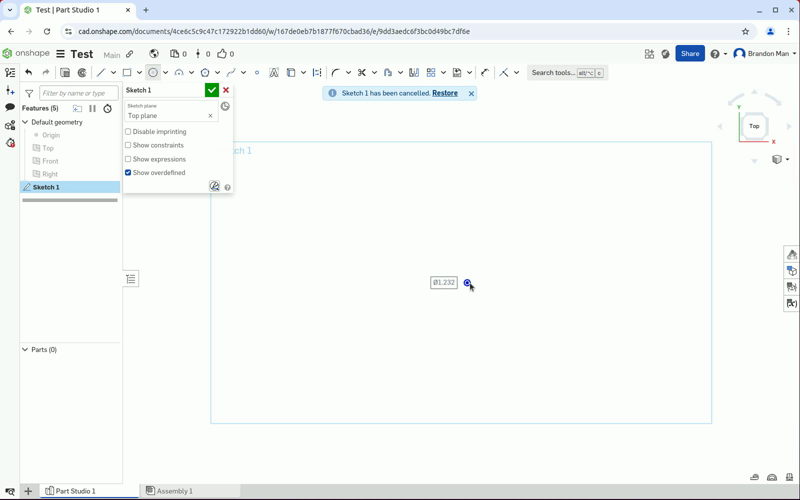
mouse_move(464, 284)
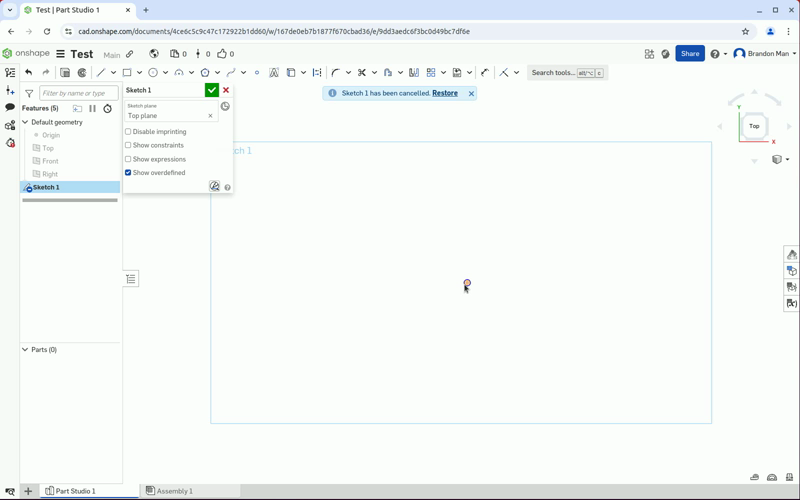
scroll(6)
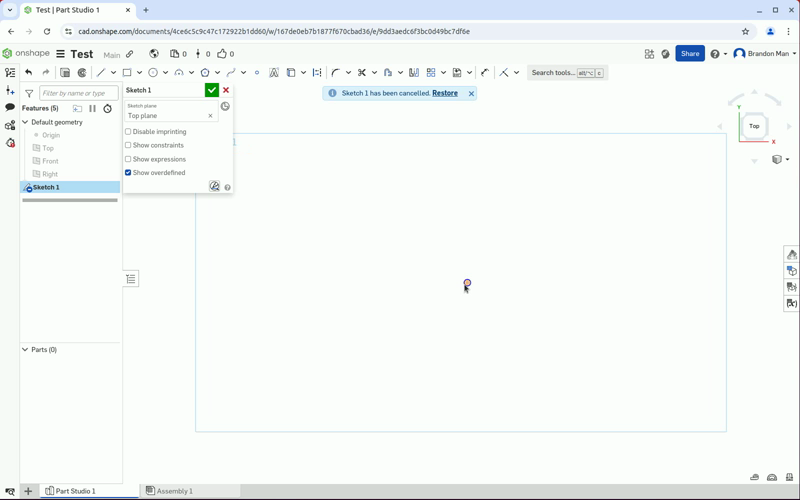
scroll(6)
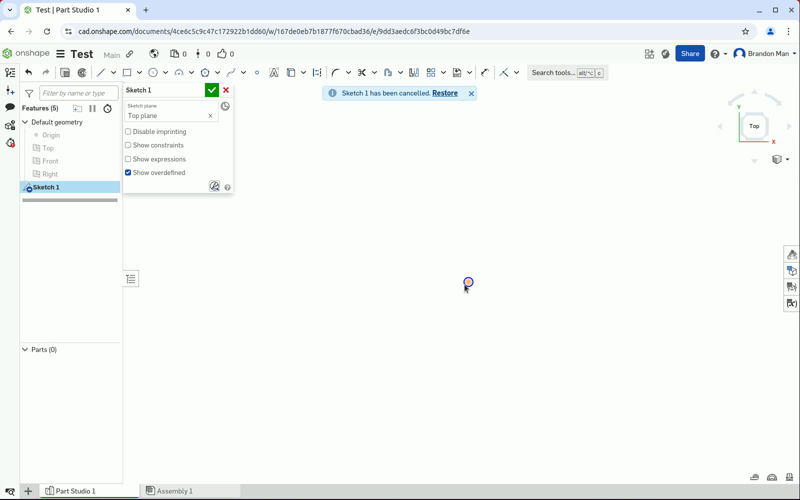
scroll(6)
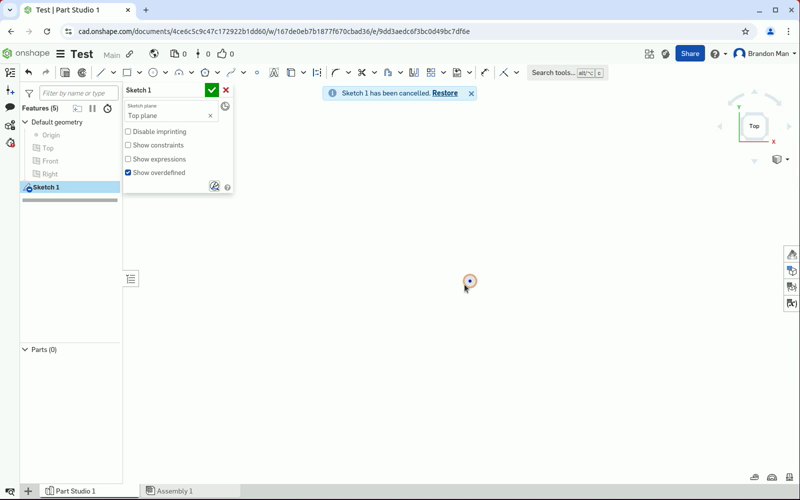
scroll(6)
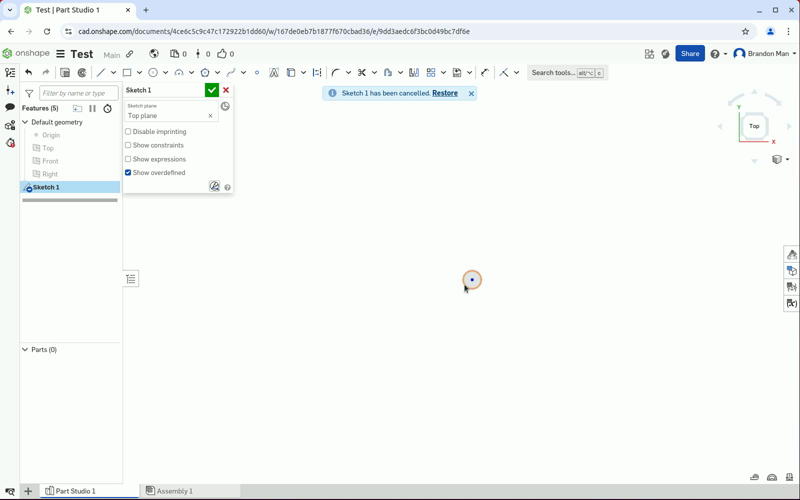
scroll(6)
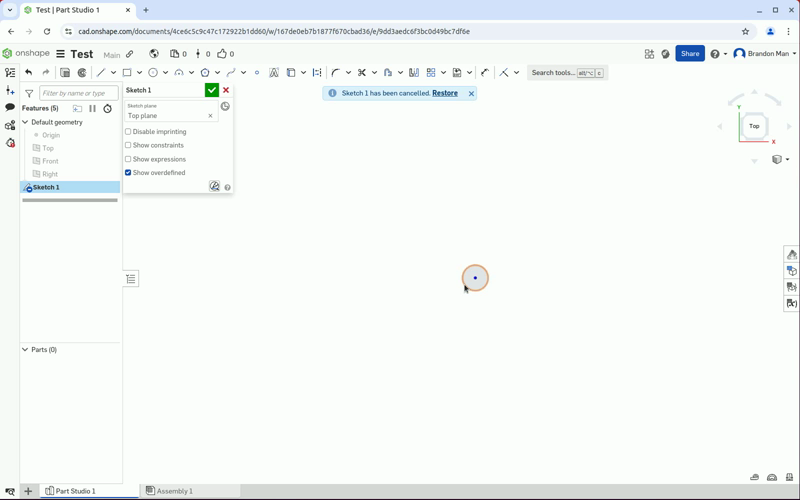
scroll(6)
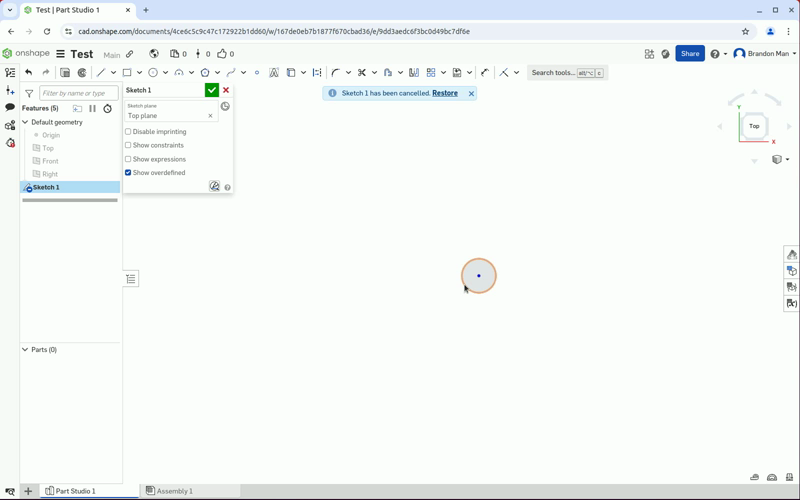
scroll(6)
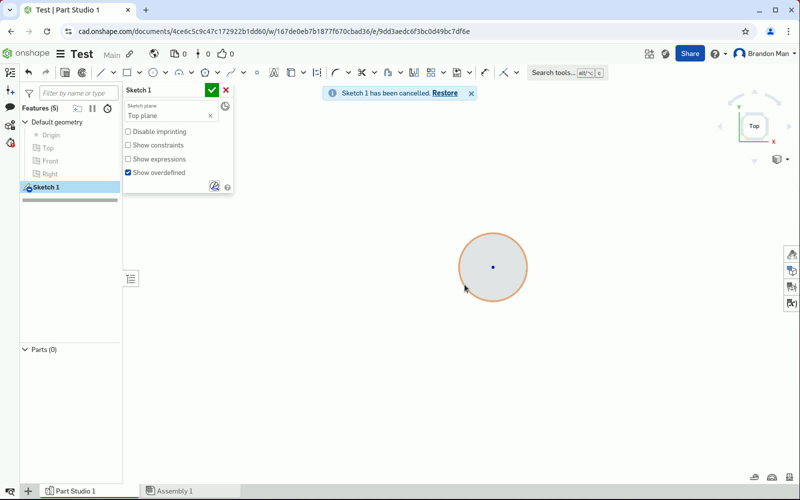
click(464, 284)
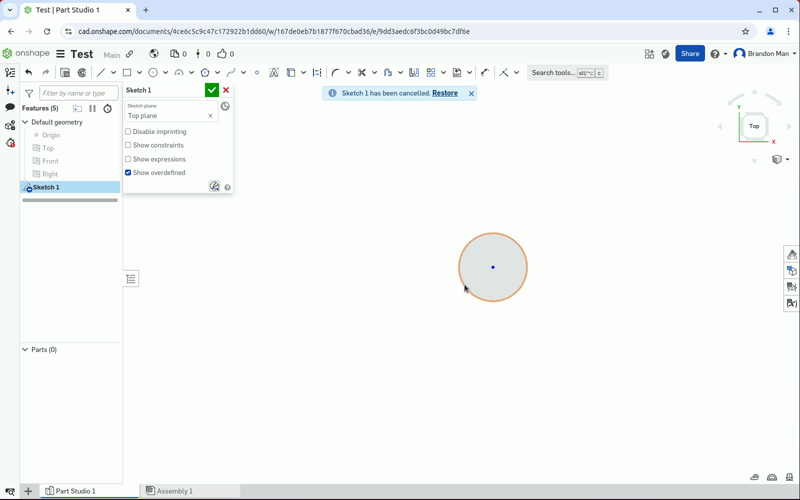
scroll(-6)
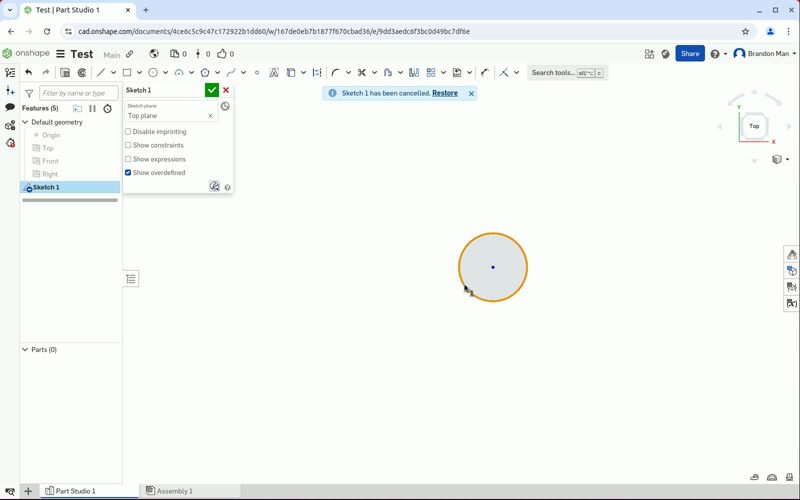
scroll(-6)
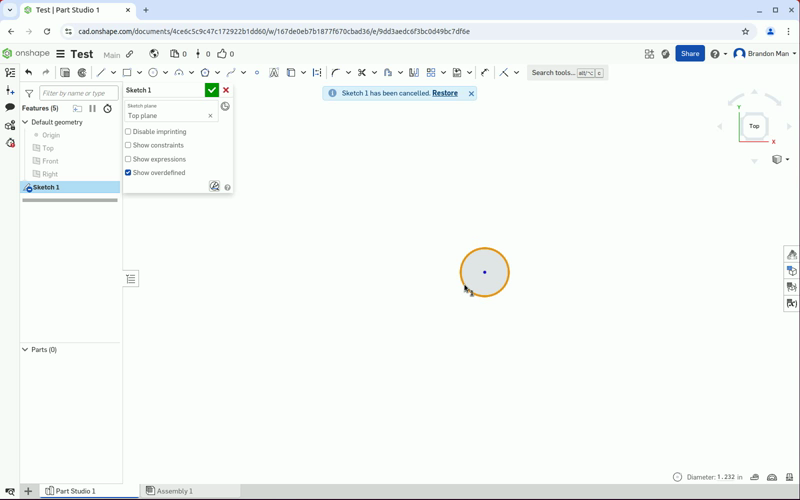
scroll(-6)
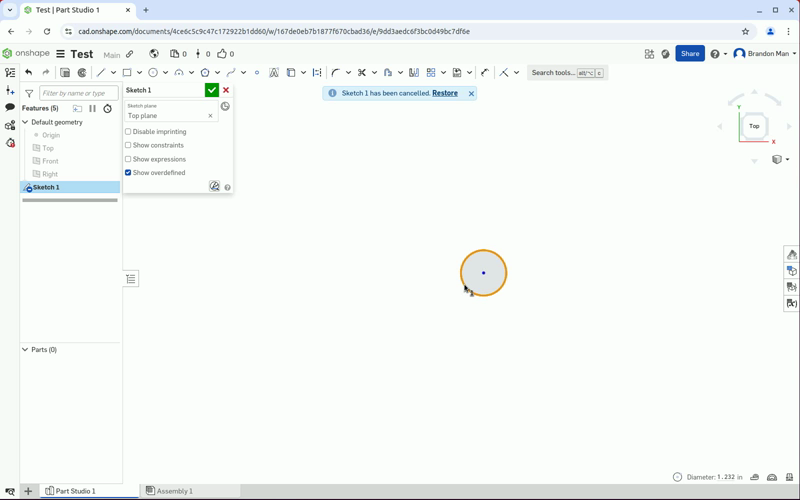
scroll(-6)
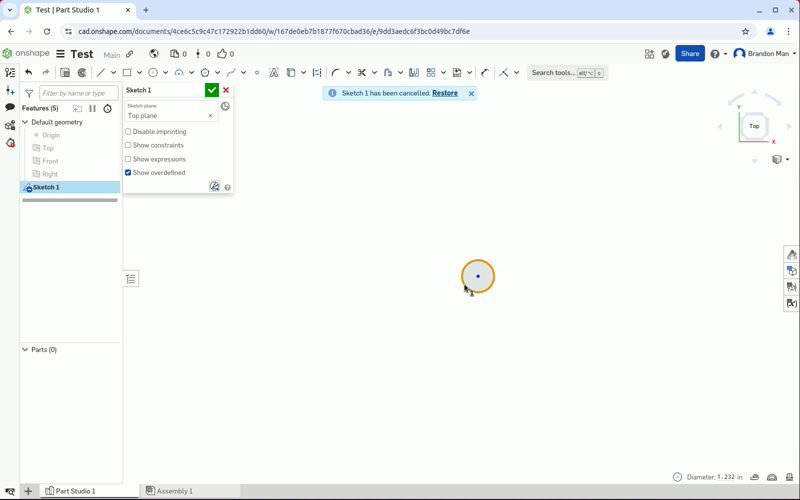
scroll(-6)
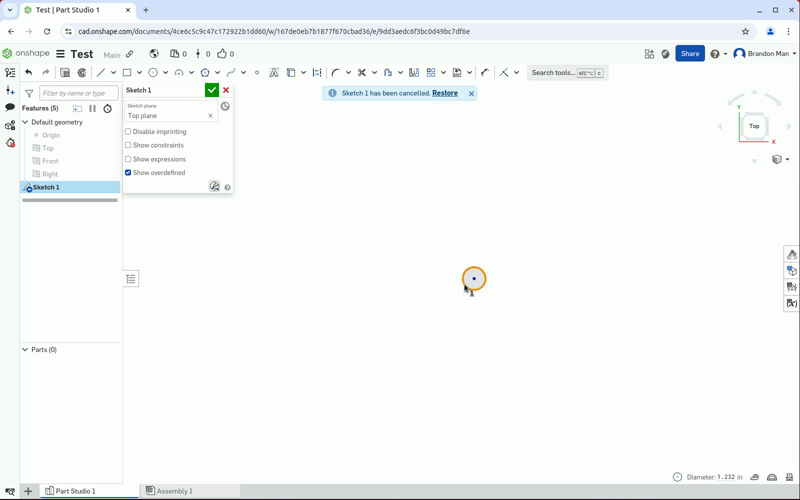
scroll(-6)
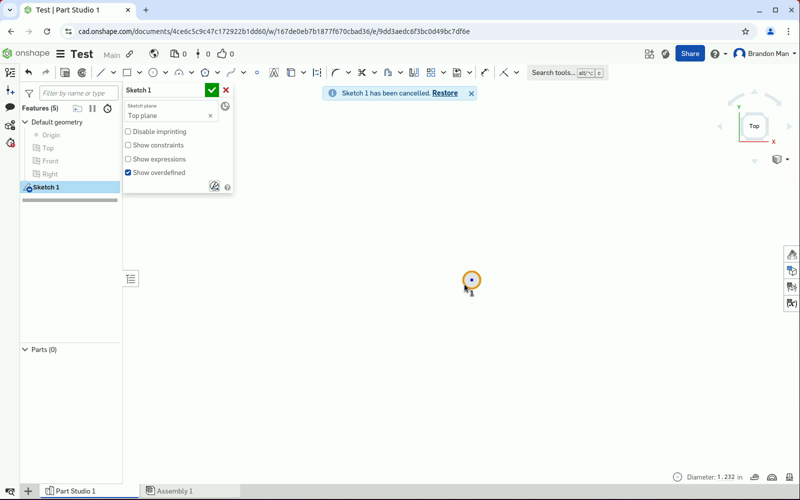
scroll(-6)
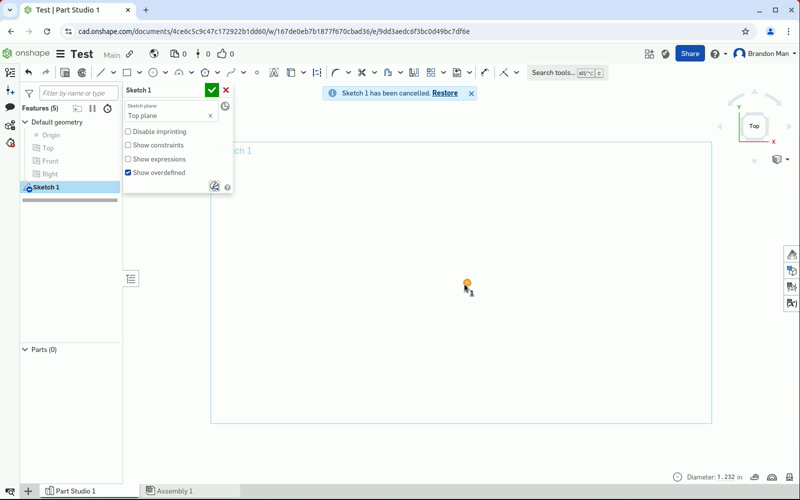
mouse_move(73, 352)
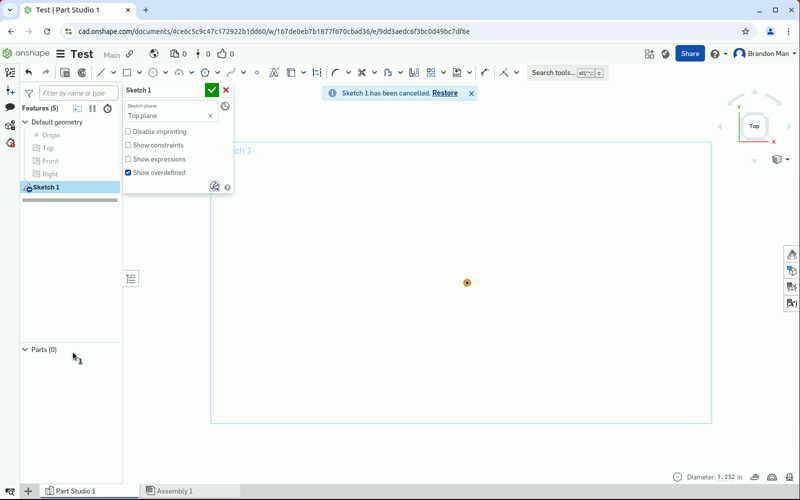
key(shift+y)
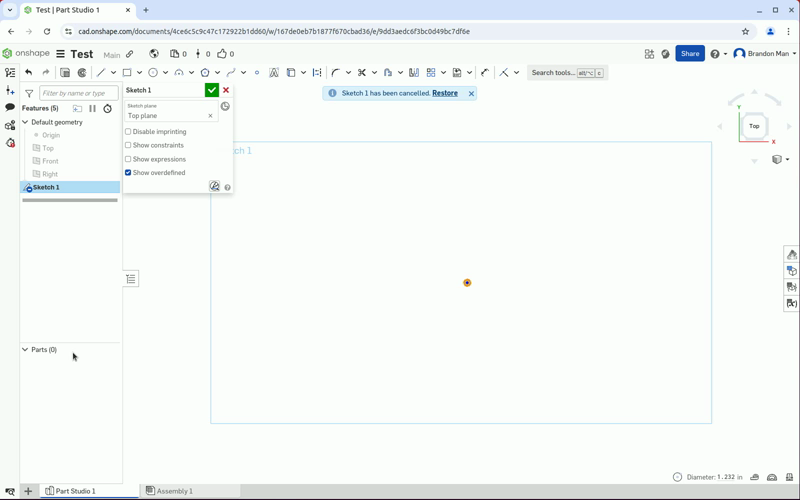
key(shift+e)
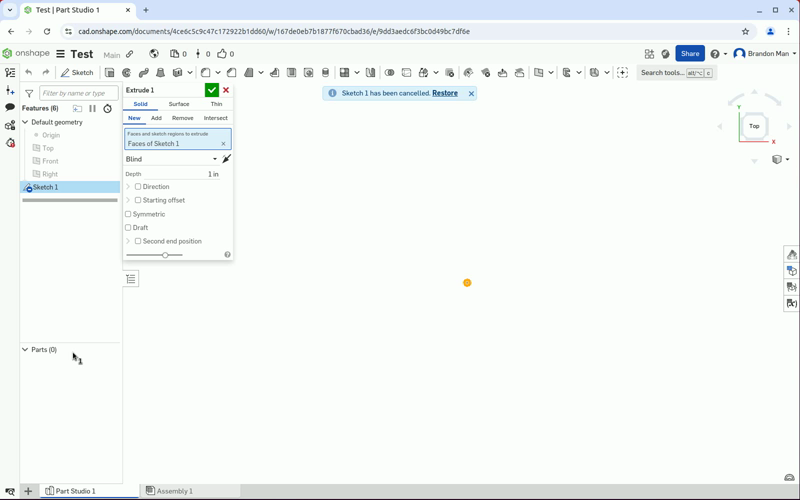
mouse_move(143, 106)
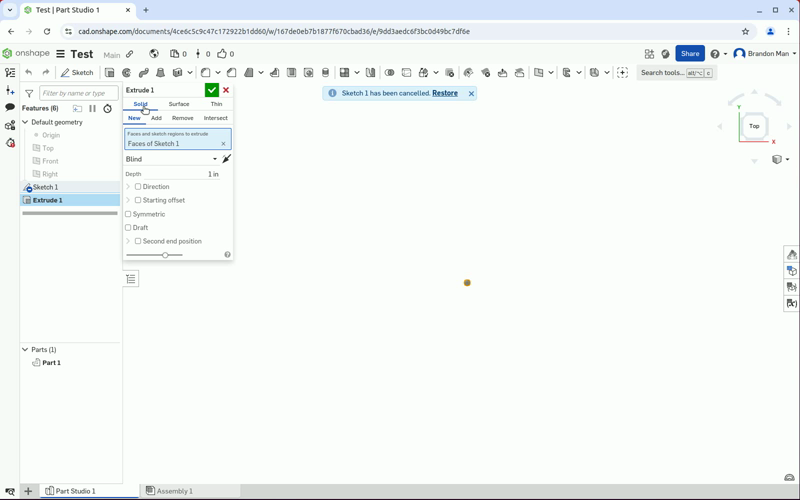
click(143, 106)
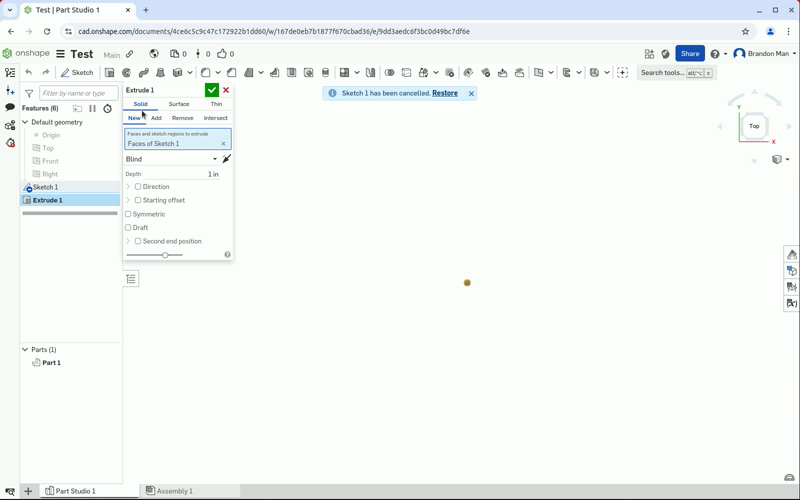
mouse_move(137, 120)
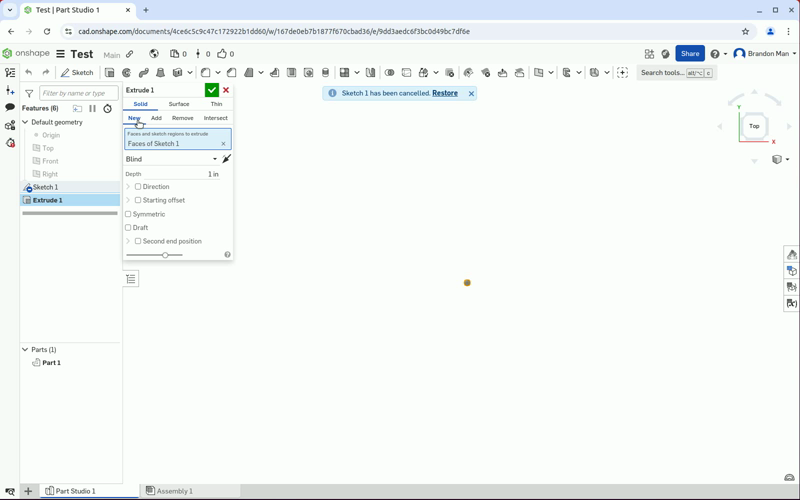
click(137, 120)
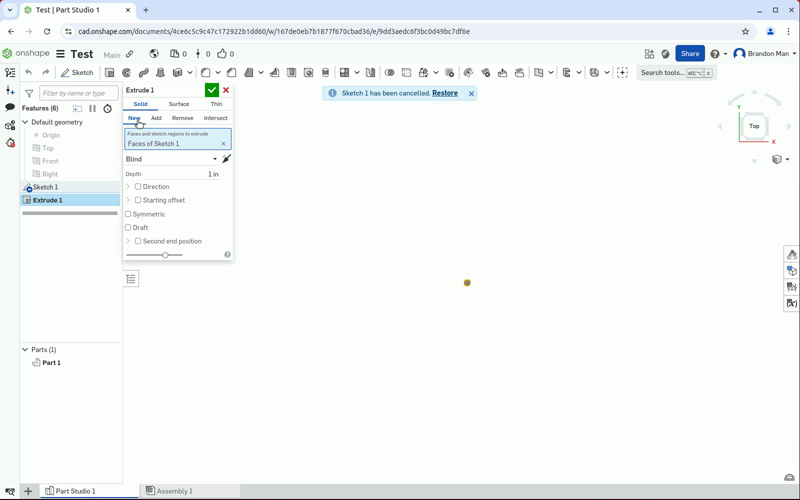
key(tab, 4)
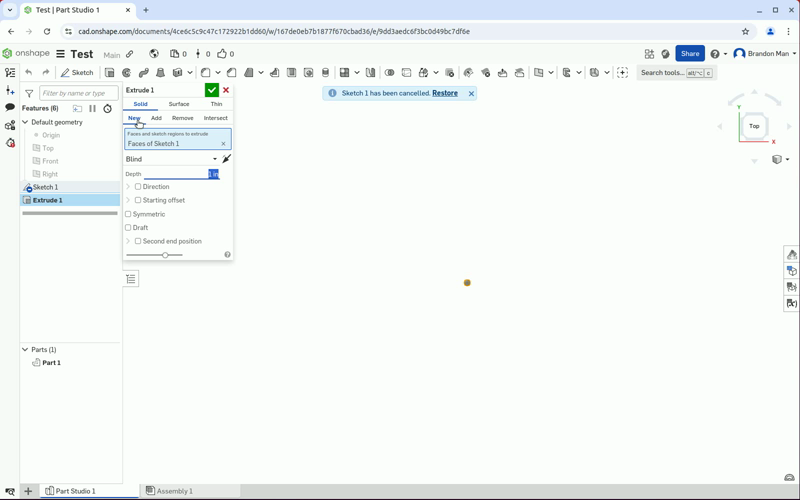
text(23.108)
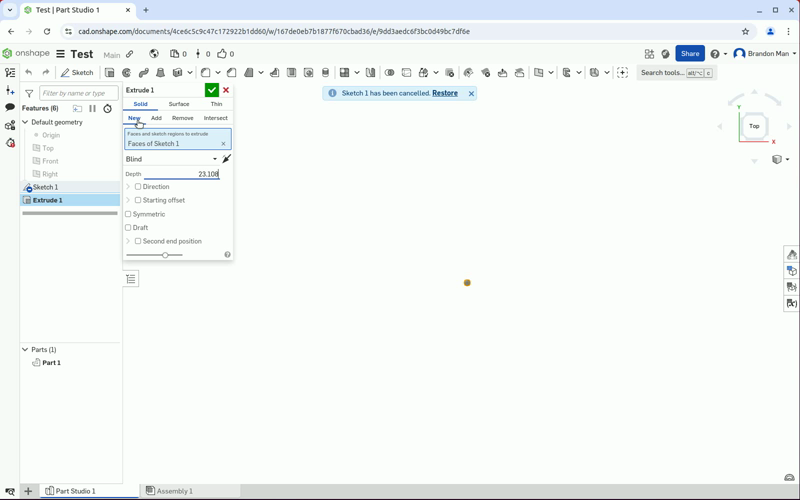
key(enter)
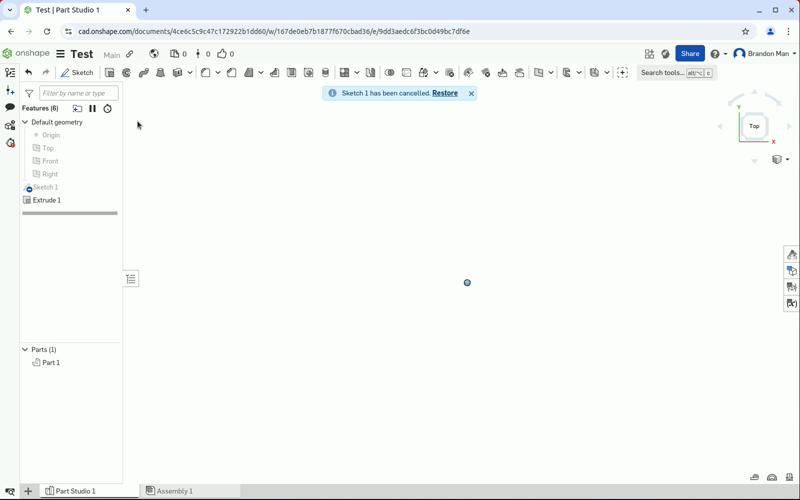
key(shift+h)
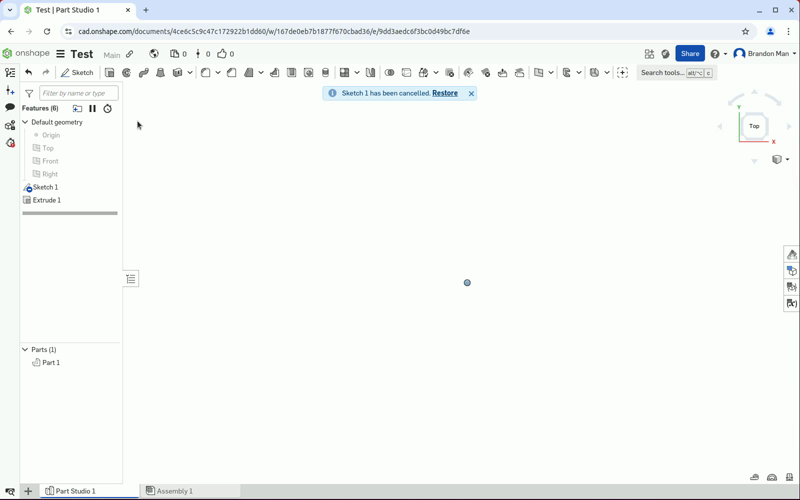
key(shift+h)
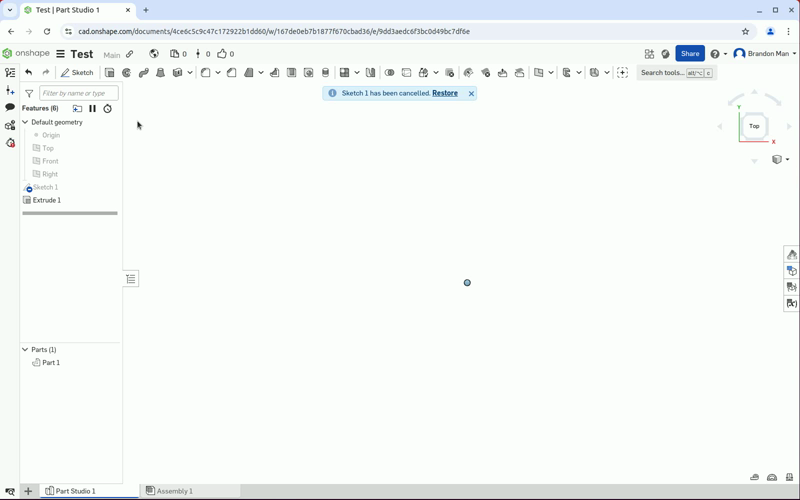
mouse_move(73, 189)
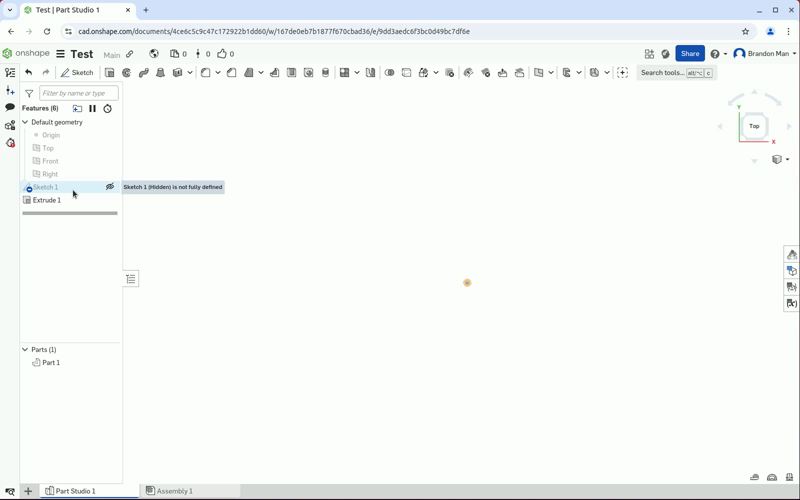
click(73, 189)
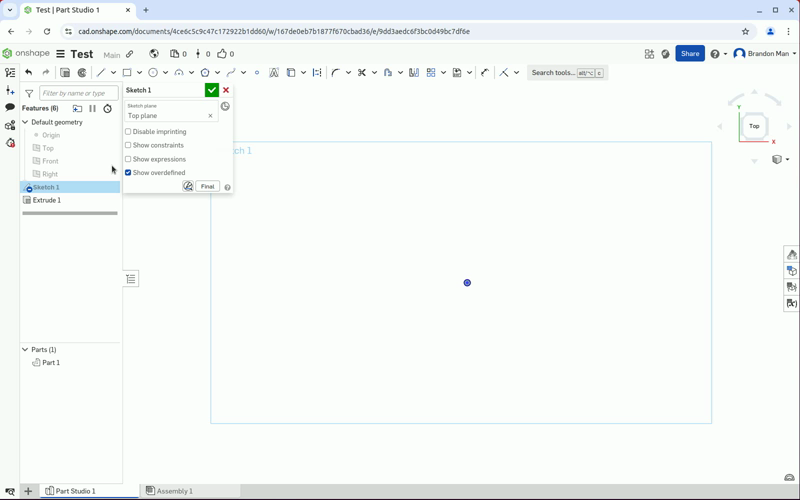
mouse_move(229, 92)
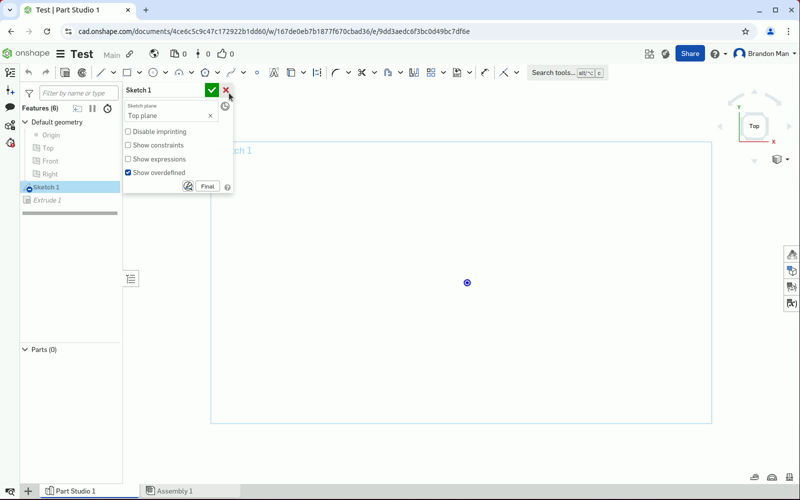
click(229, 92)
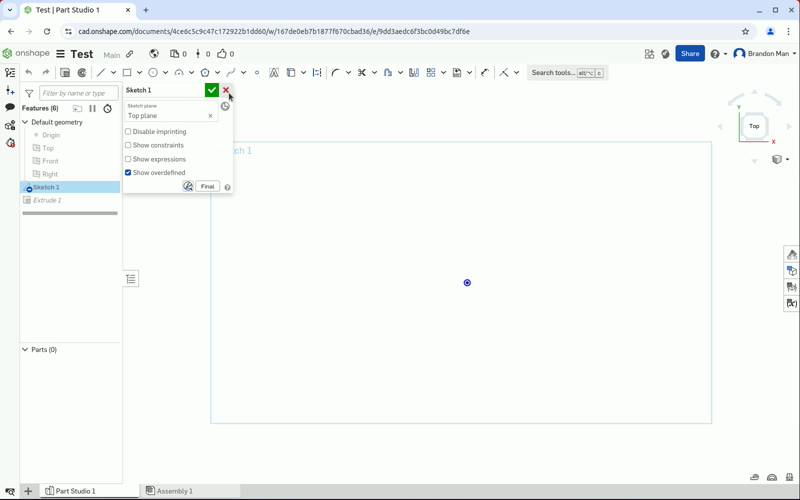
key(shift+s)
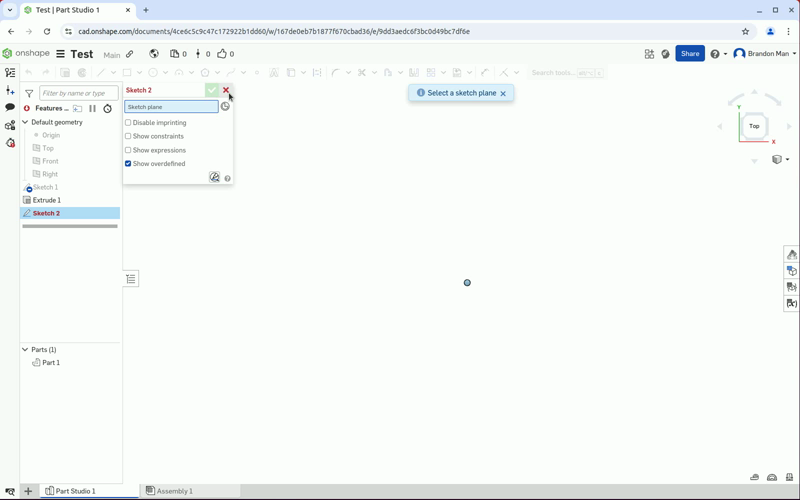
mouse_move(73, 150)
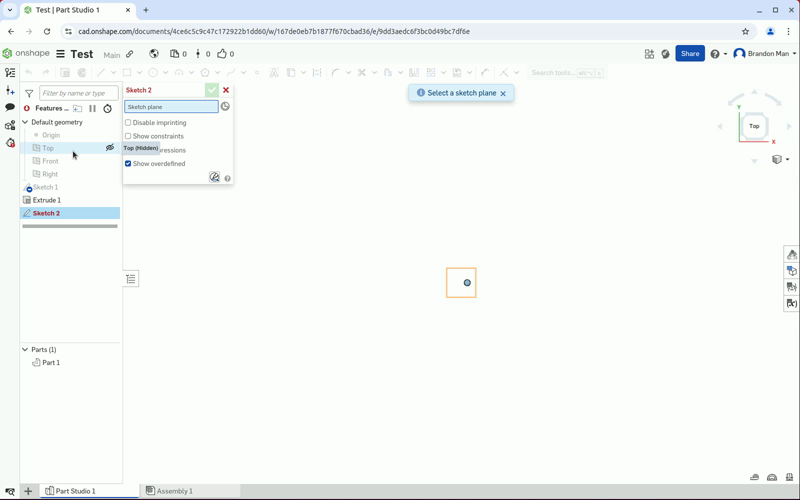
click(73, 150)
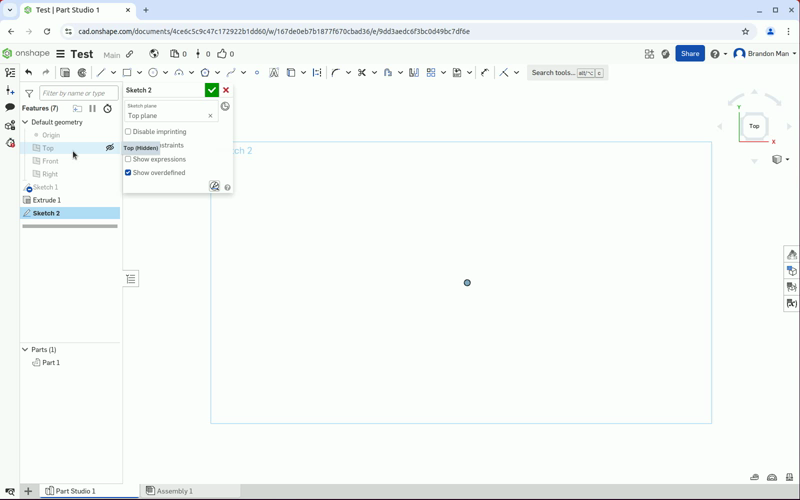
mouse_move(73, 352)
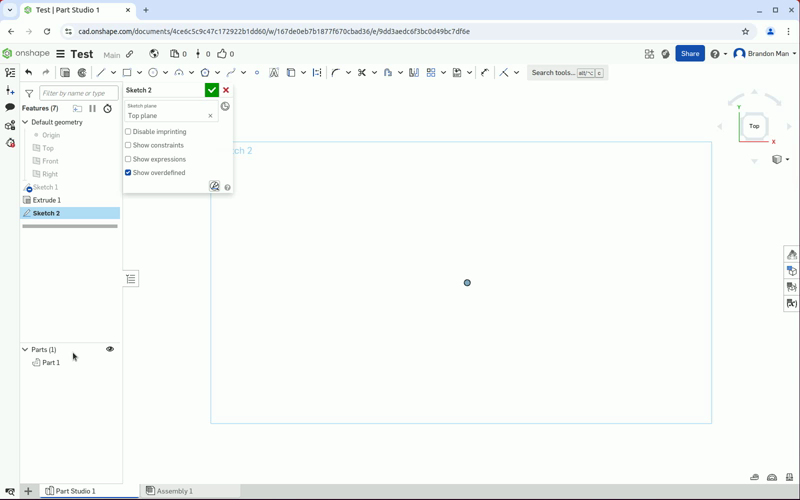
key(y)
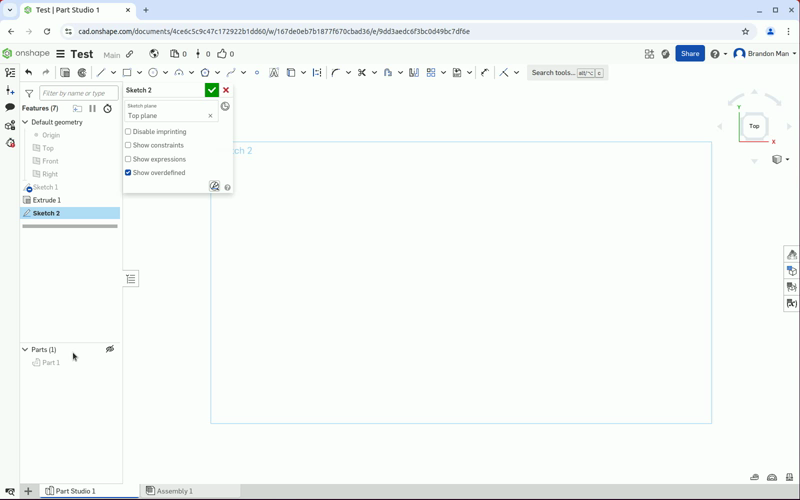
key(c)
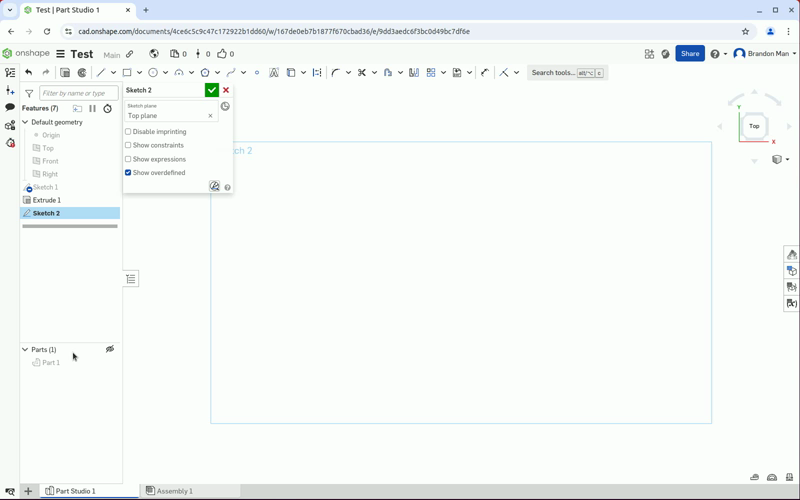
key_down(shift)
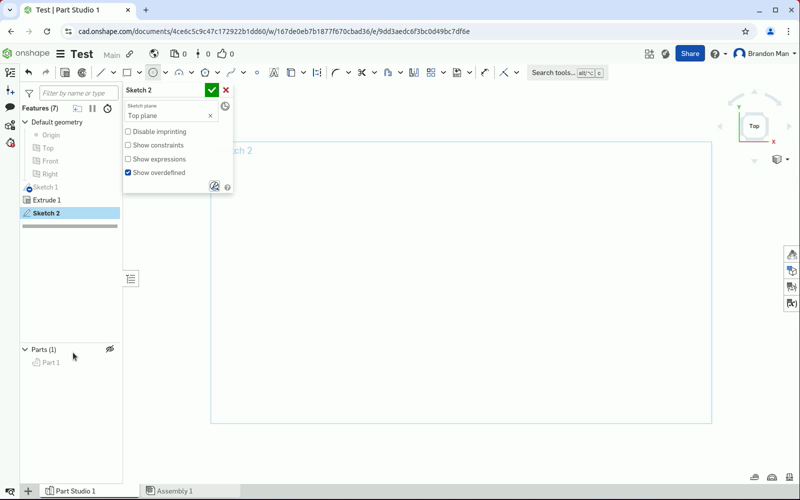
mouse_move(455, 282)
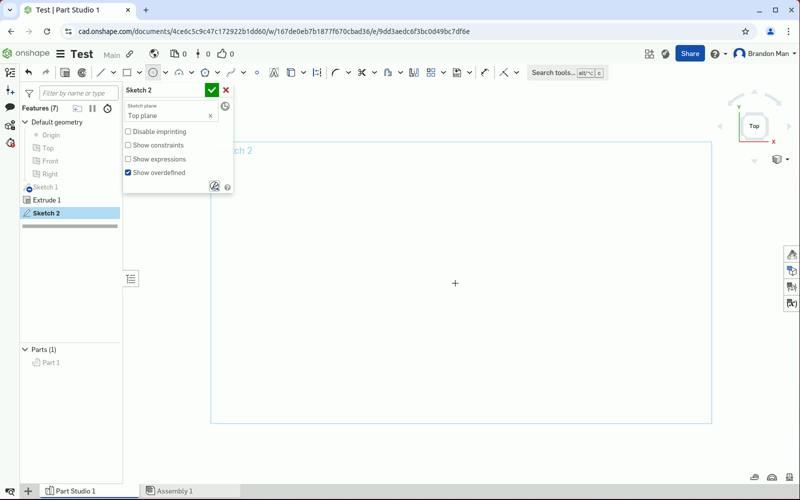
click(455, 282)
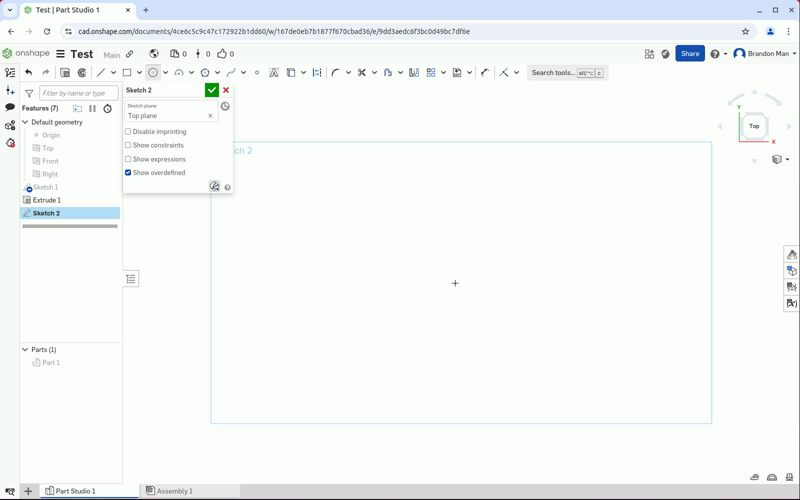
key_up(shift)
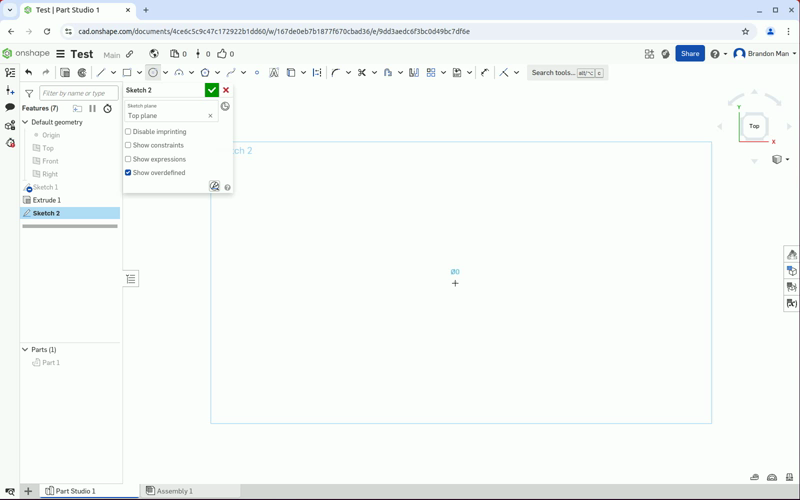
mouse_move(458, 282)
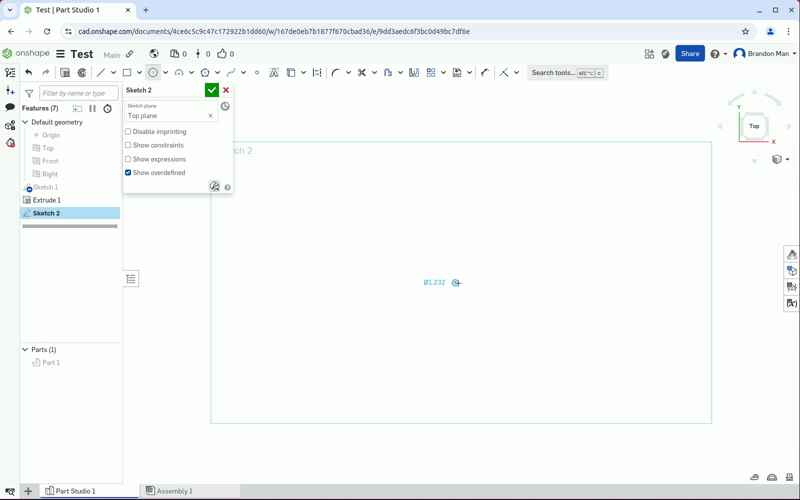
click(458, 282)
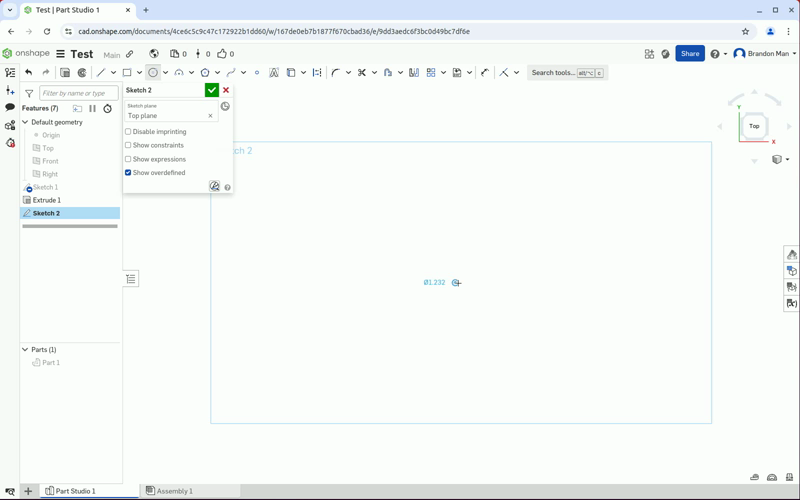
key(esc)
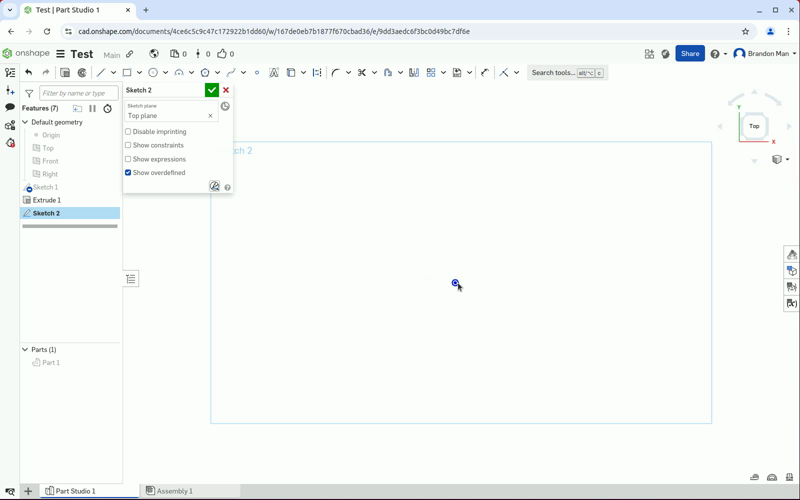
mouse_move(456, 281)
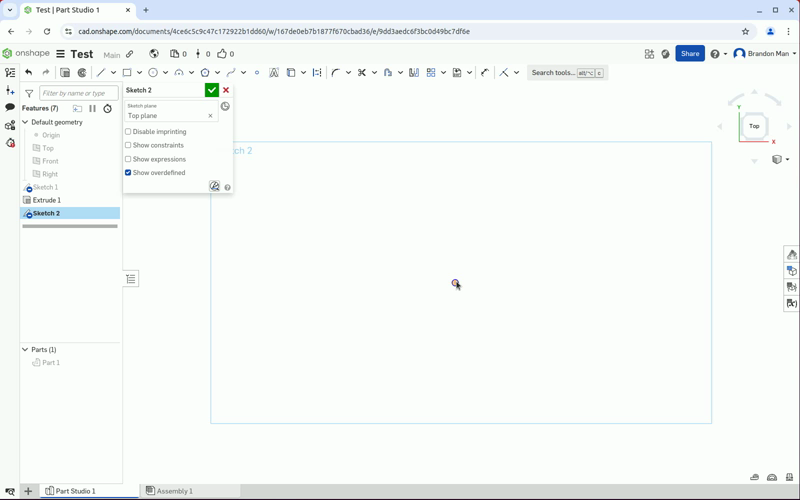
scroll(6)
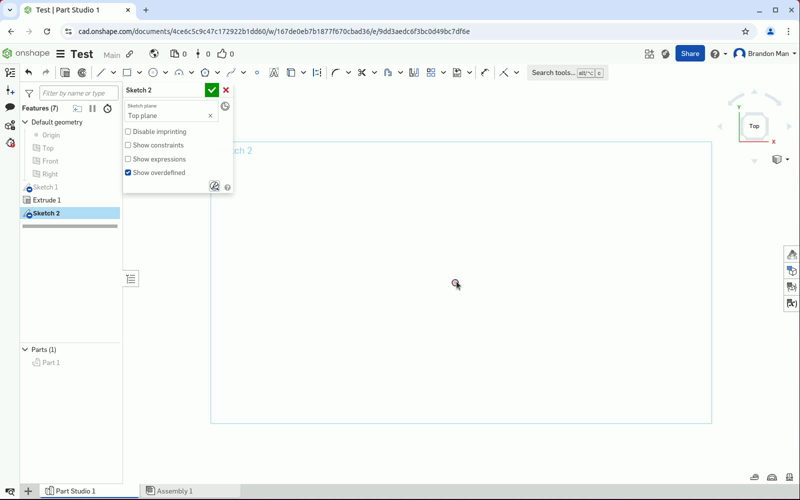
scroll(6)
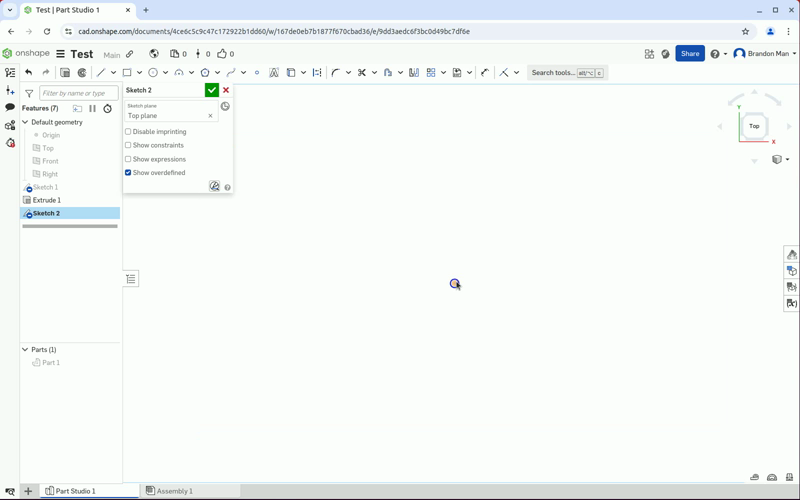
scroll(6)
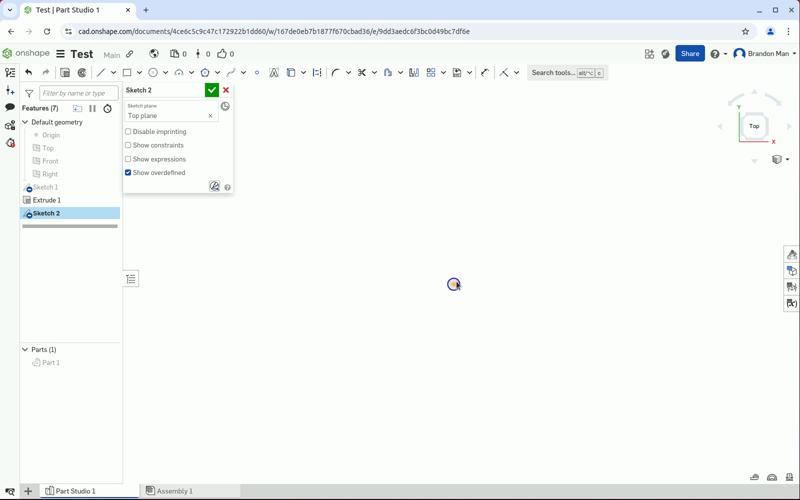
scroll(6)
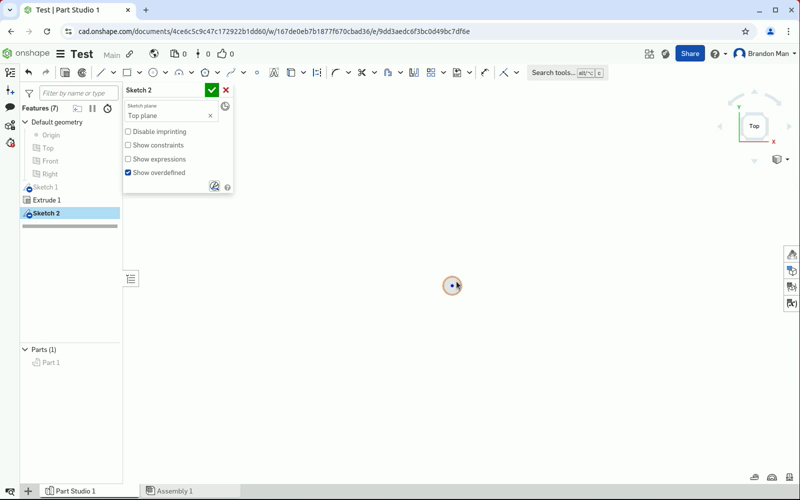
scroll(6)
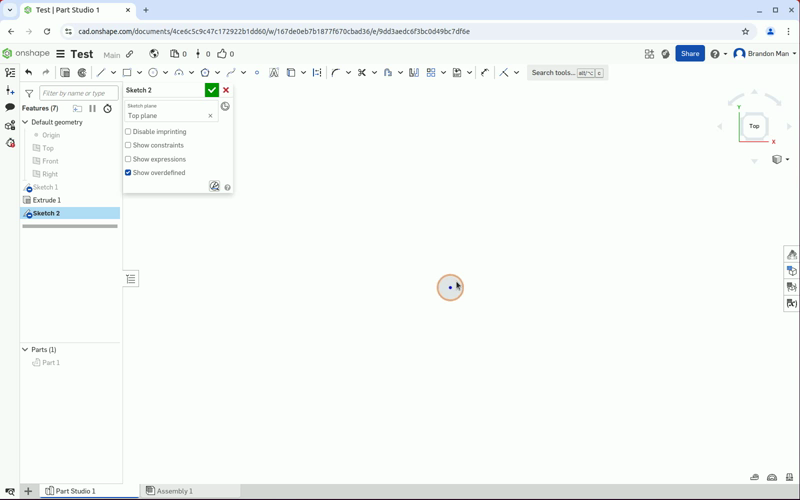
scroll(6)
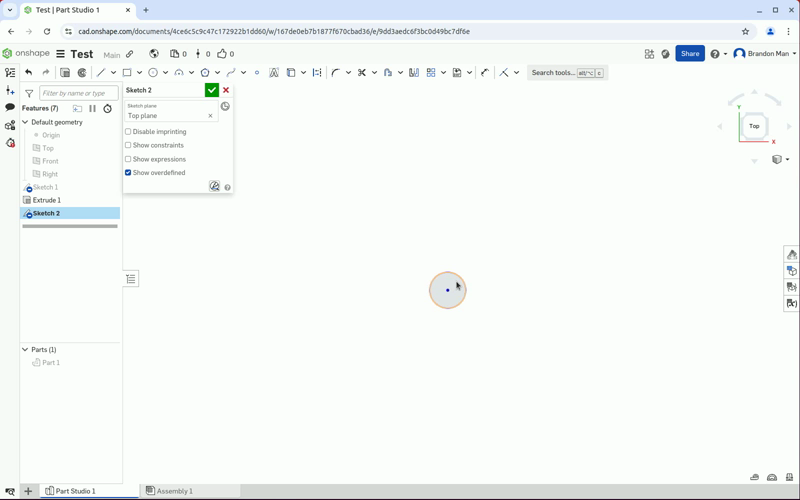
scroll(6)
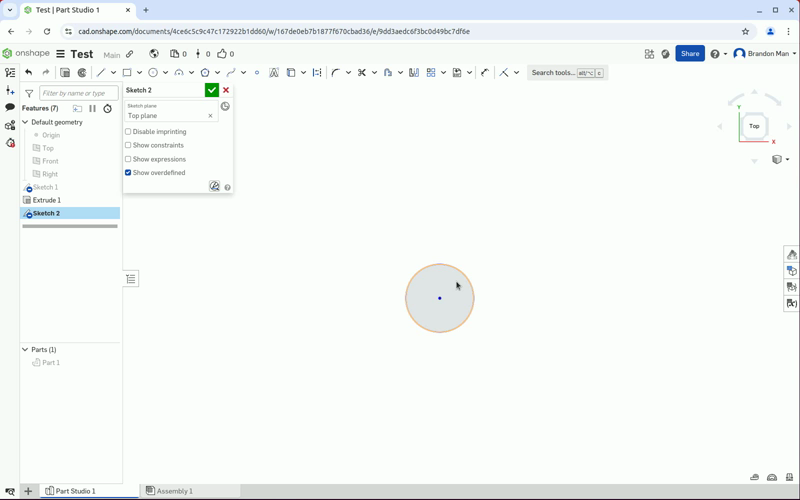
click(456, 281)
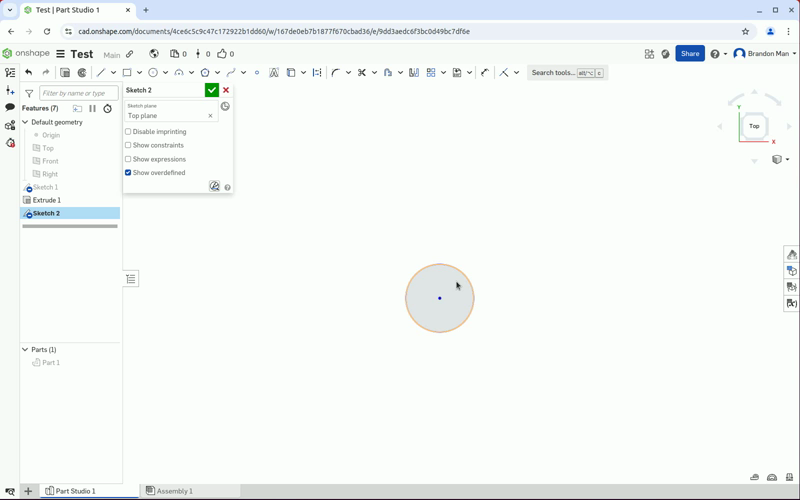
scroll(-6)
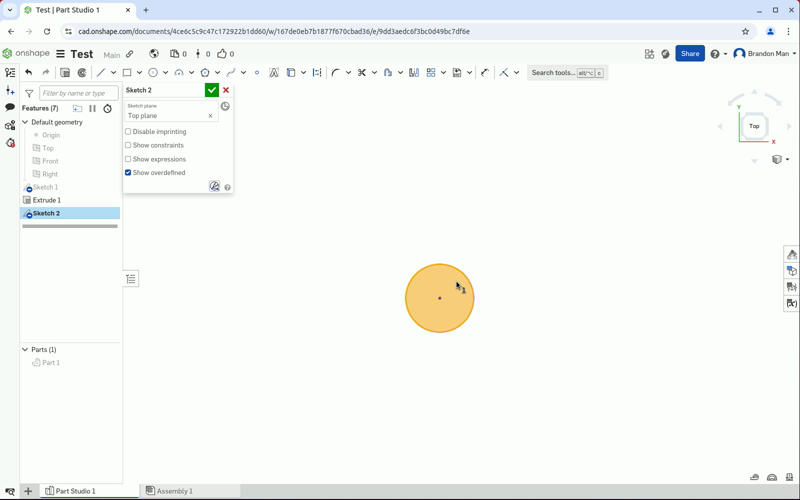
scroll(-6)
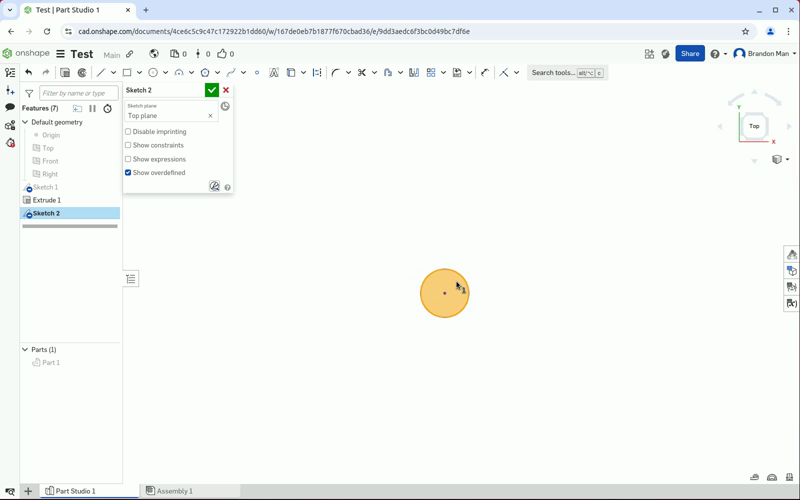
scroll(-6)
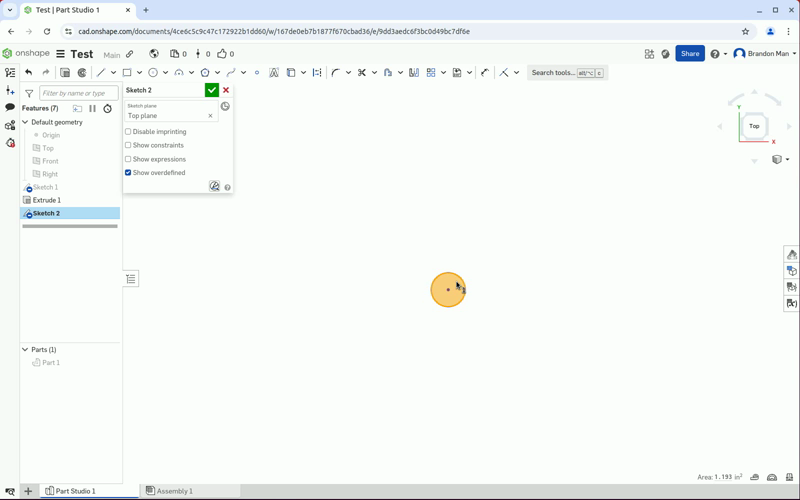
scroll(-6)
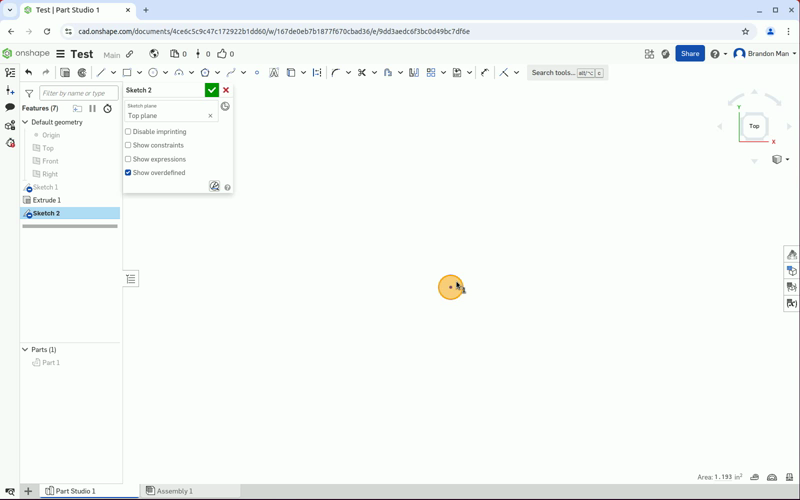
scroll(-6)
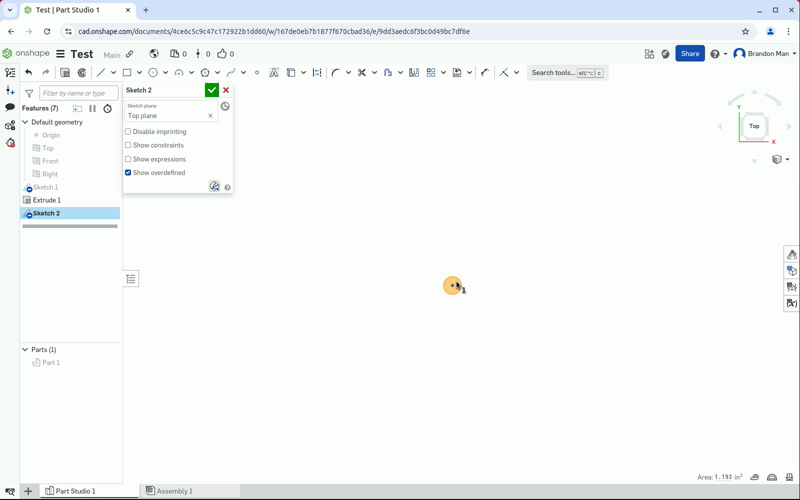
scroll(-6)
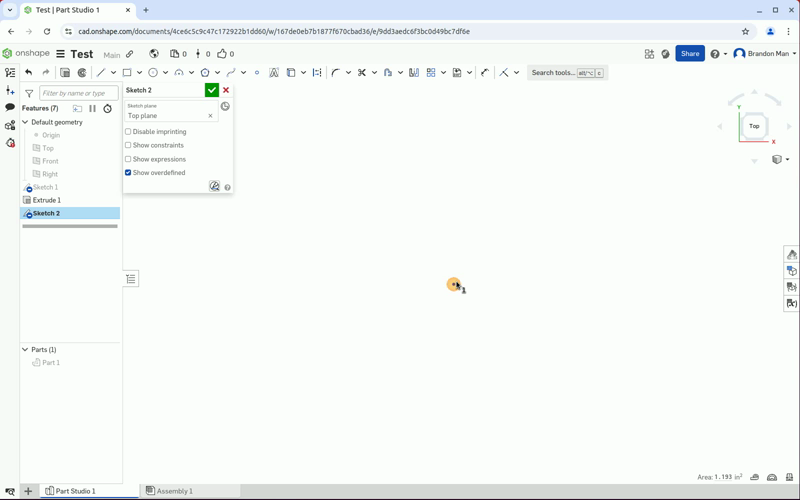
scroll(-6)
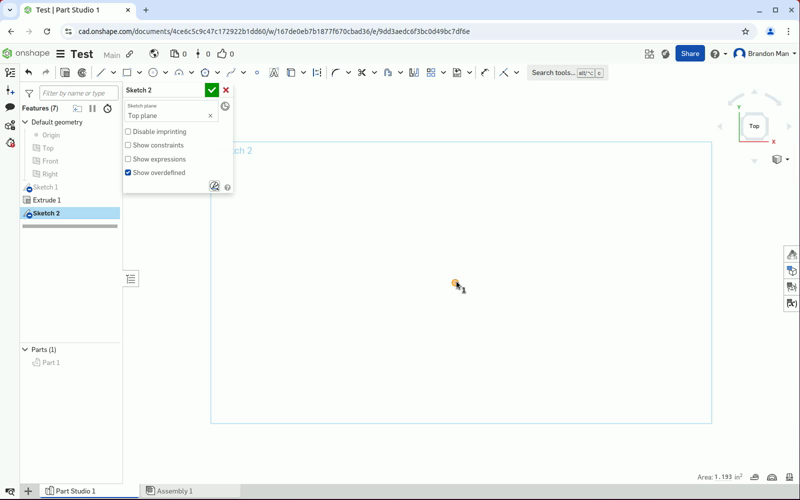
mouse_move(73, 352)
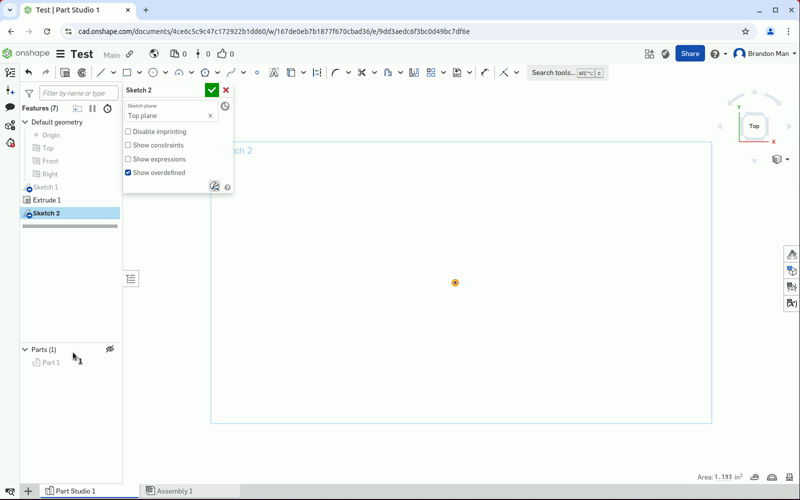
key(shift+y)
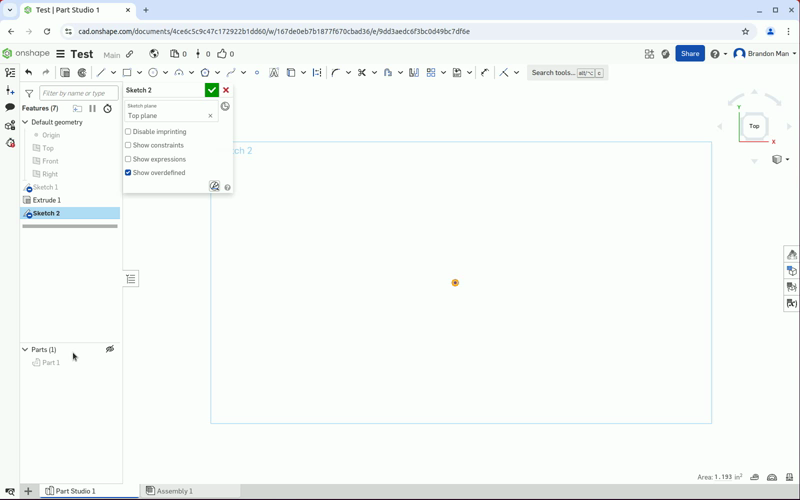
key(shift+e)
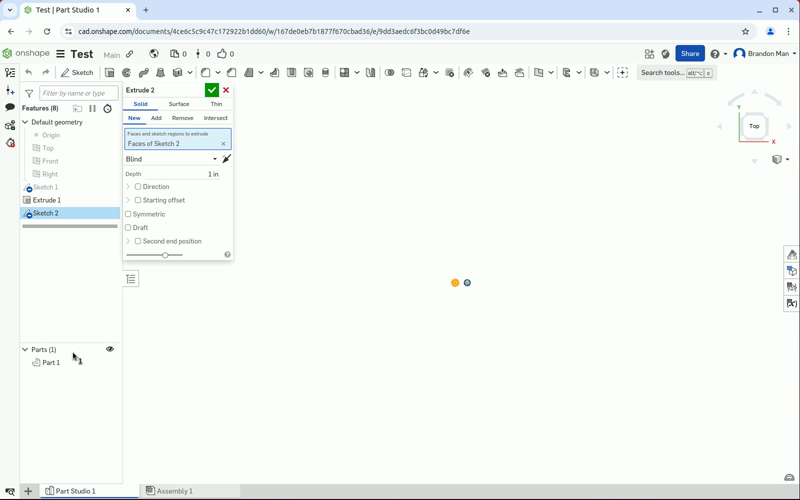
mouse_move(143, 106)
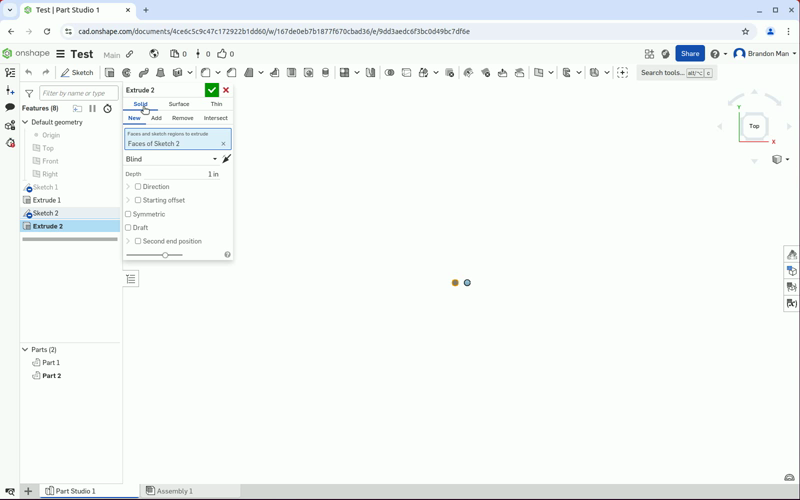
click(143, 106)
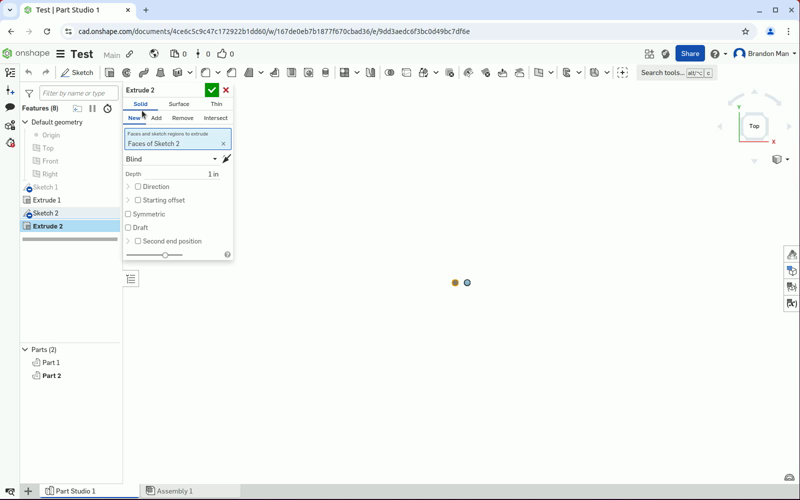
mouse_move(137, 120)
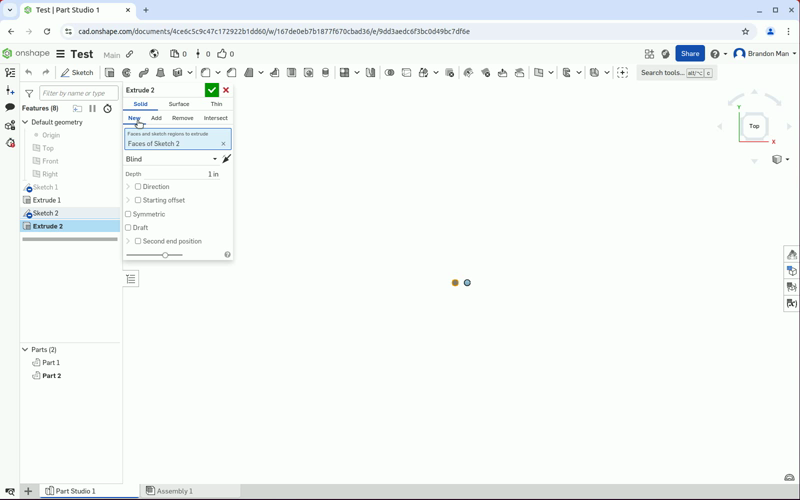
click(137, 120)
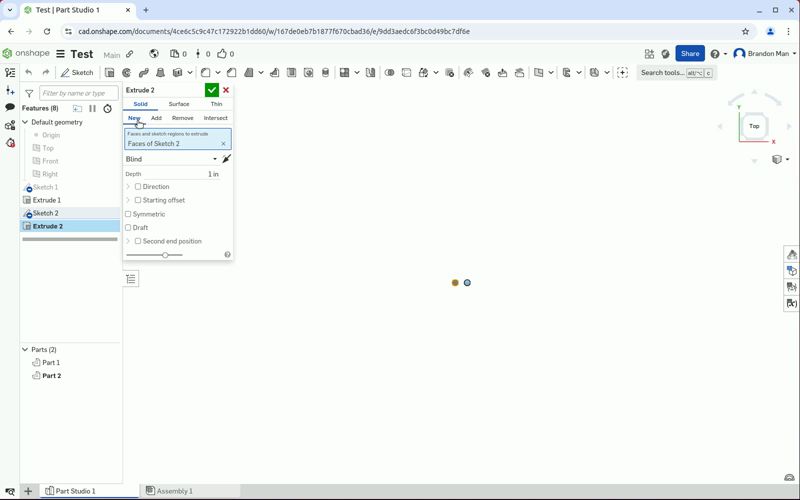
key(tab, 4)
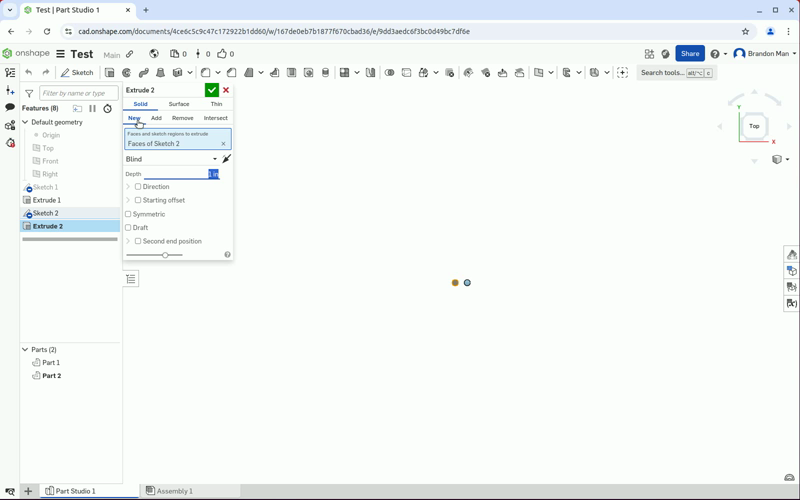
text(23.108)
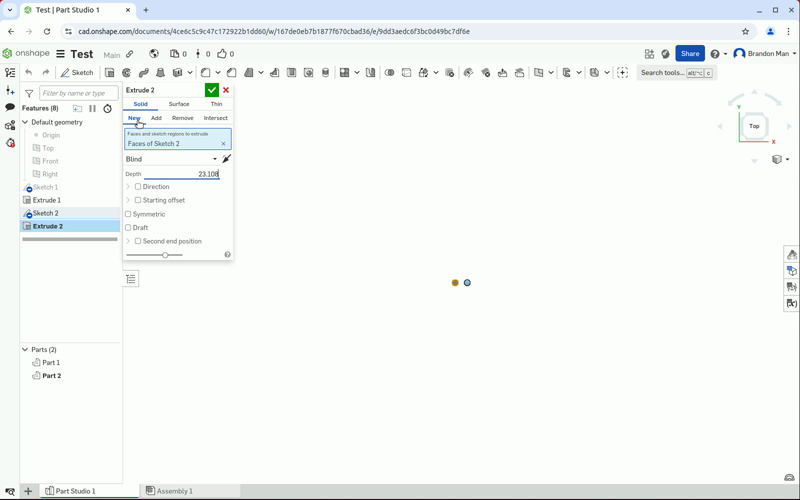
key(enter)
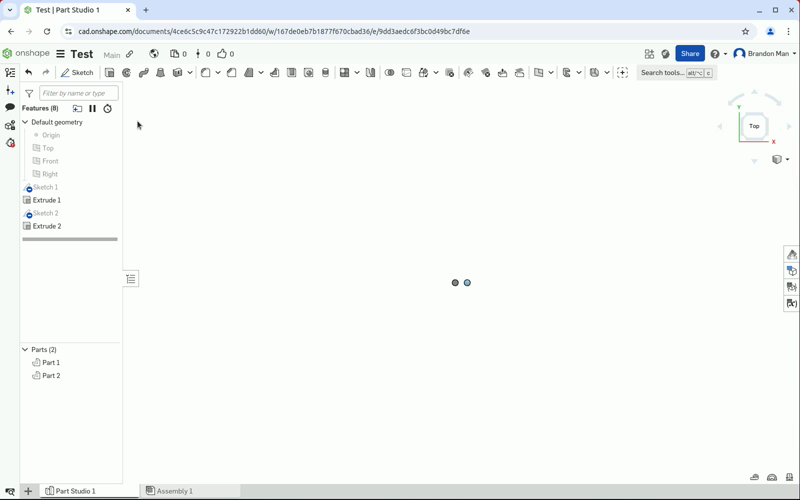
key(shift+h)
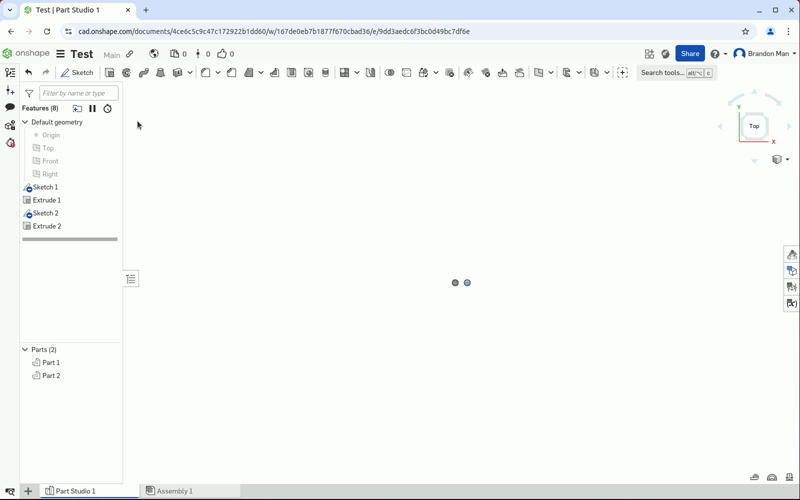
key(shift+h)
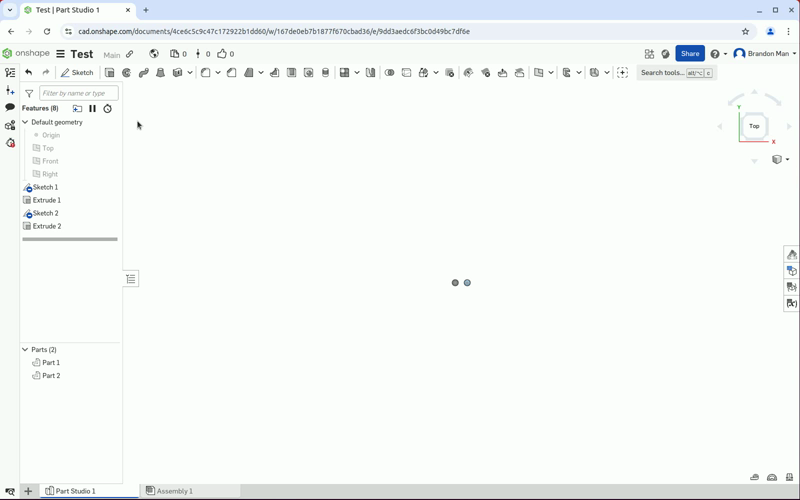
key(shift+7)
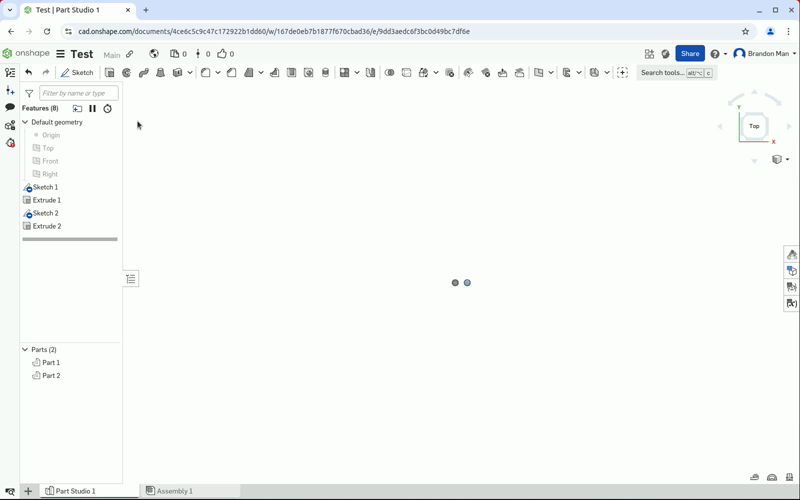
key(up, 3)
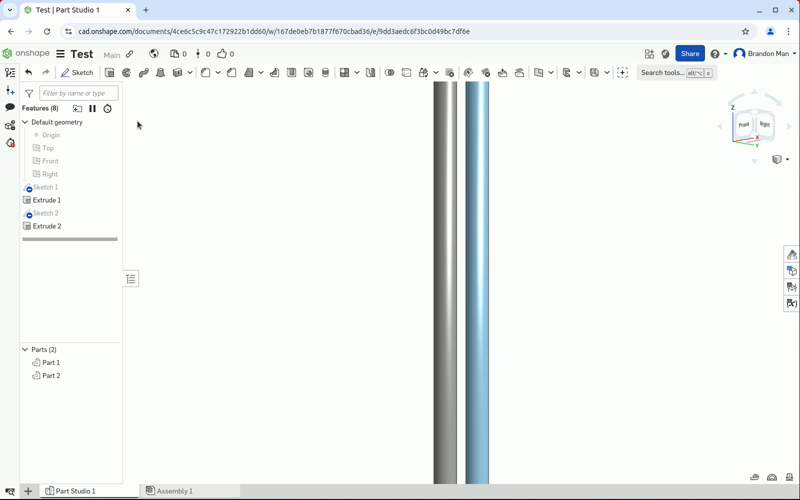
key(left, 3)
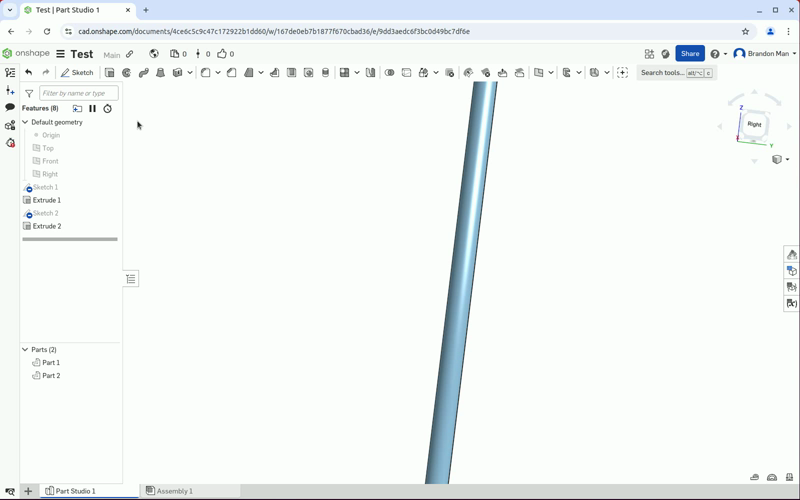
key(right, 3)
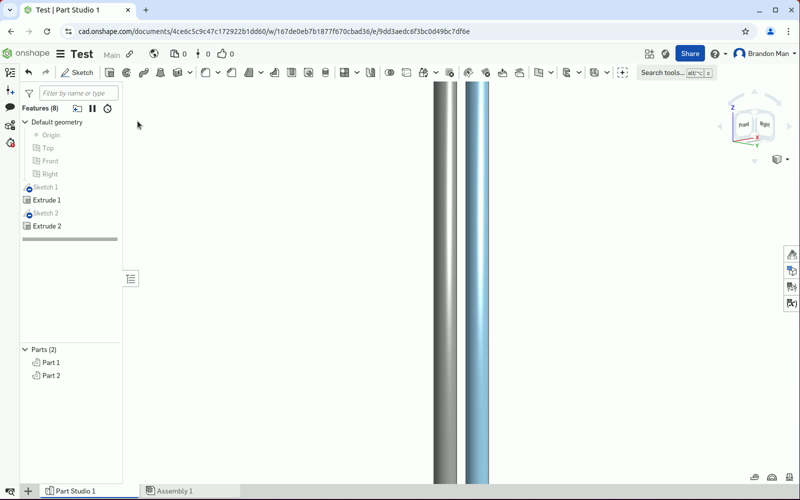
key(down, 3)
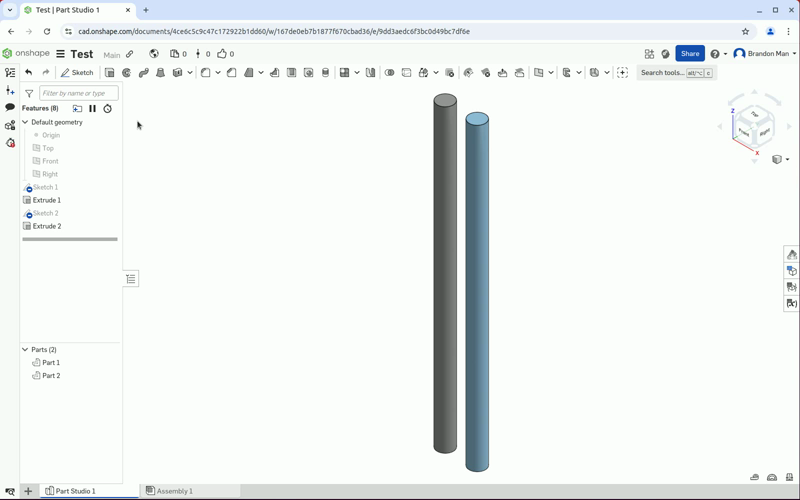
mouse_move(73, 189)
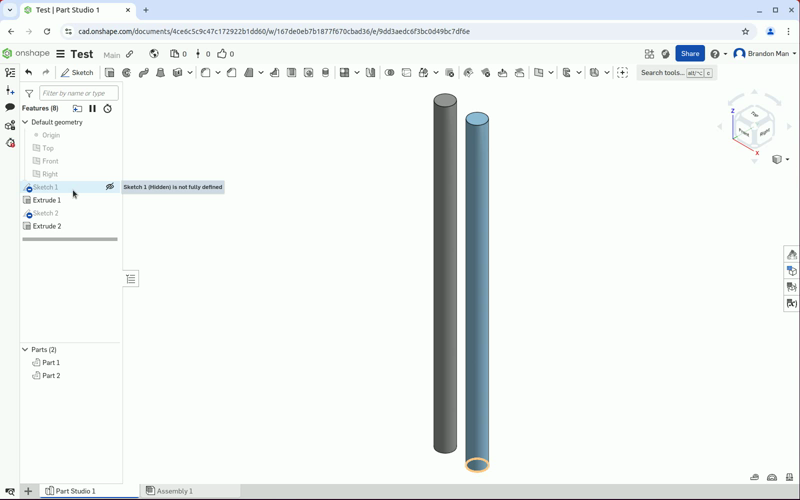
click(73, 189)